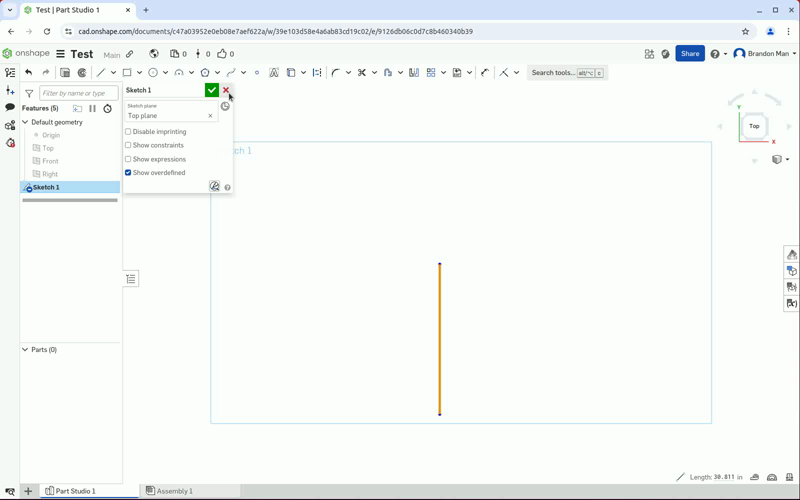
key(shift+h)
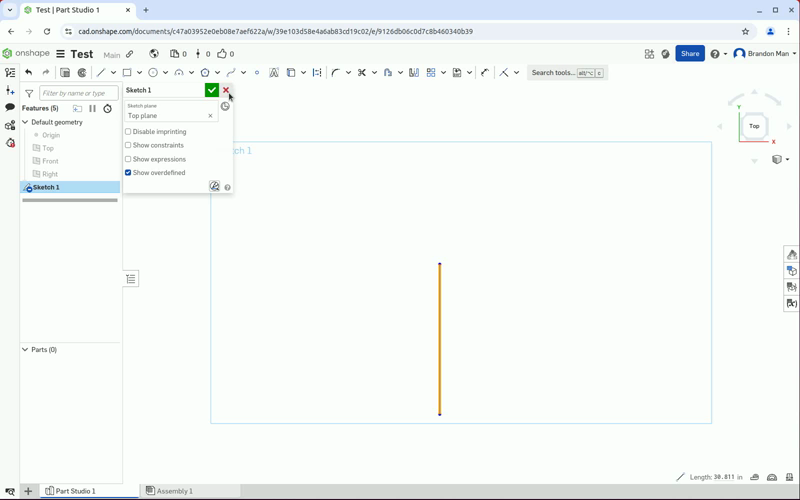
key(shift+s)
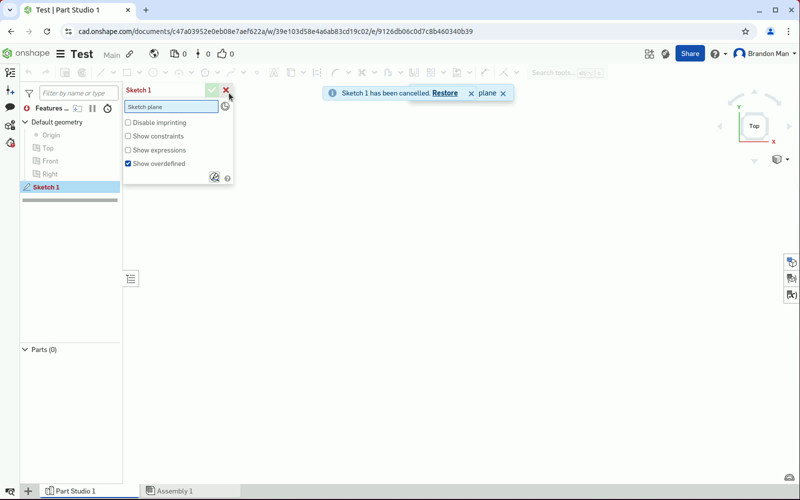
mouse_move(73, 150)
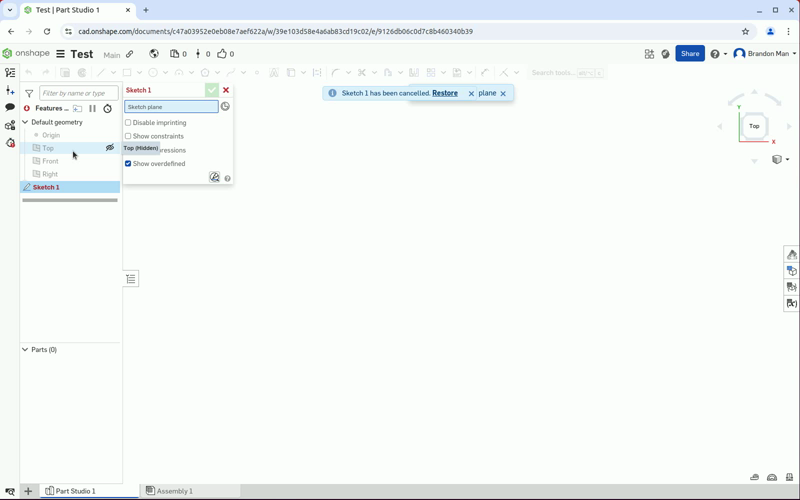
click(73, 150)
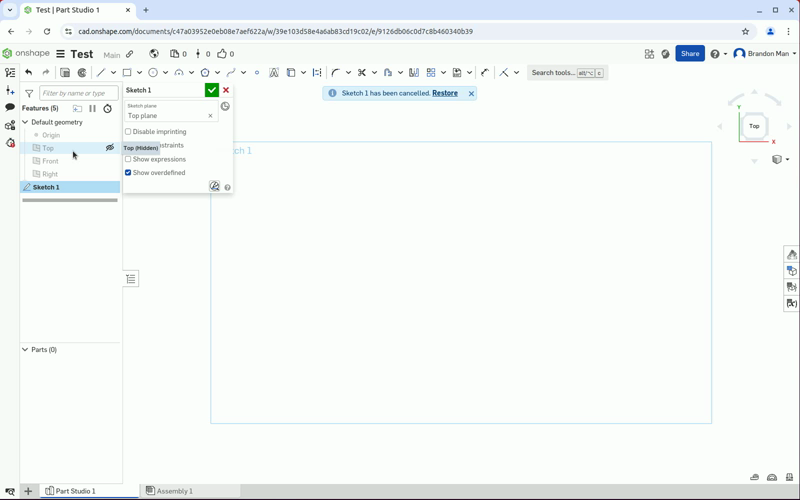
mouse_move(73, 352)
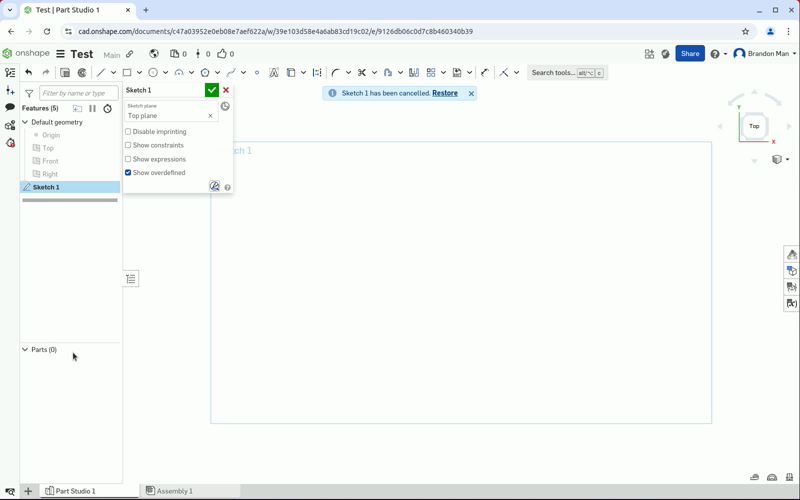
key(y)
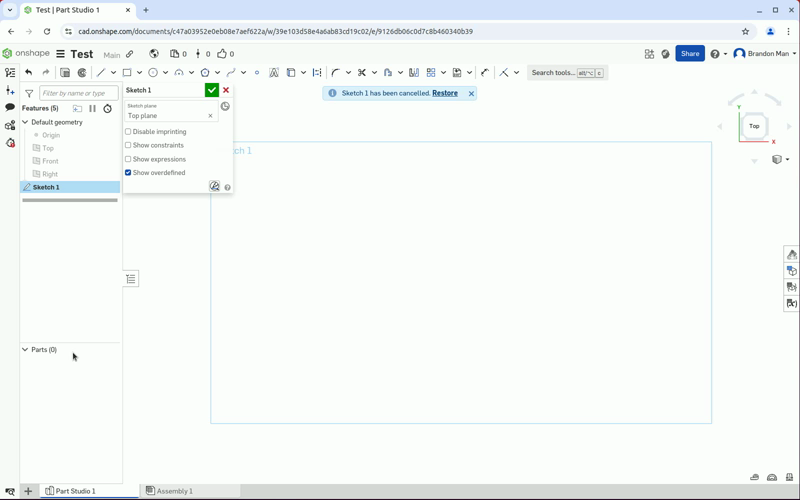
key(l)
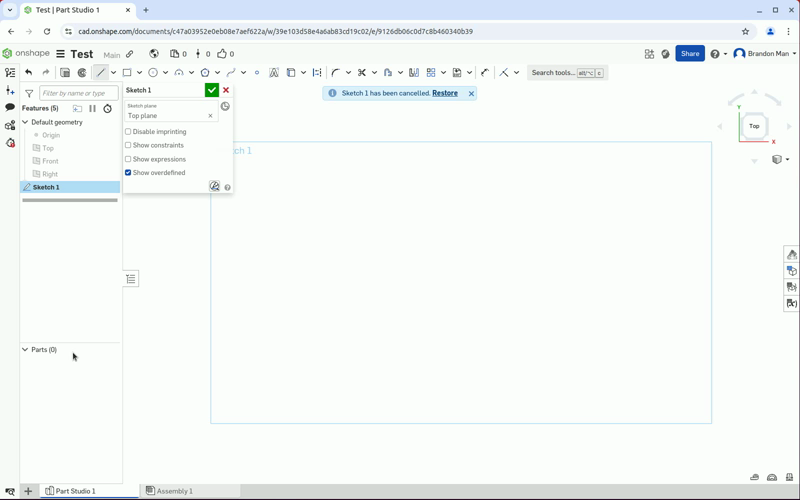
key_down(shift)
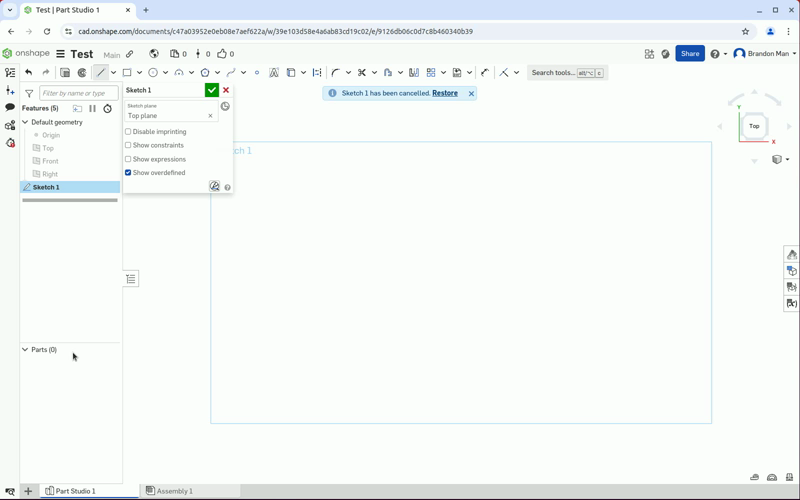
mouse_move(349, 282)
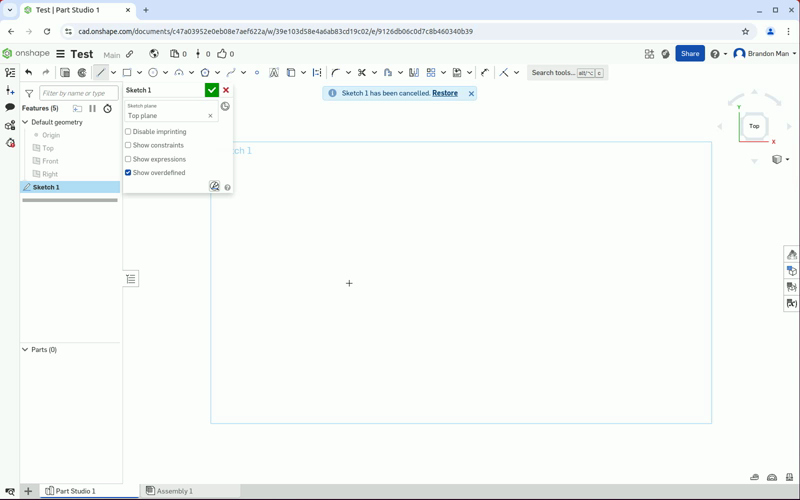
click(349, 282)
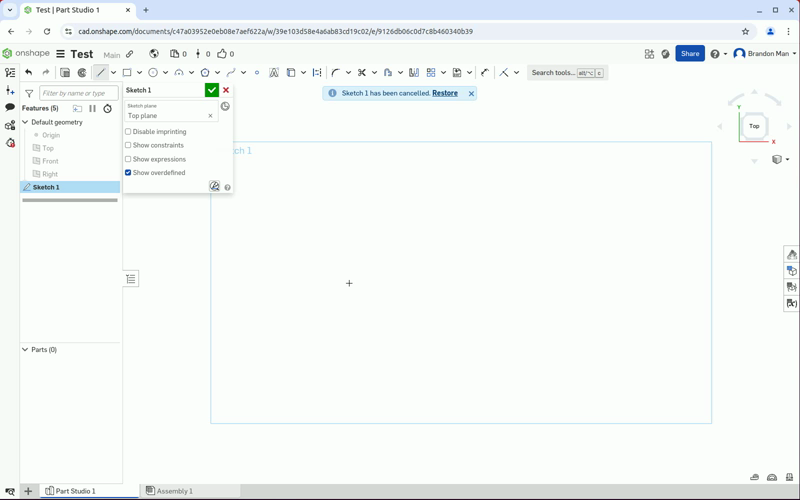
key_up(shift)
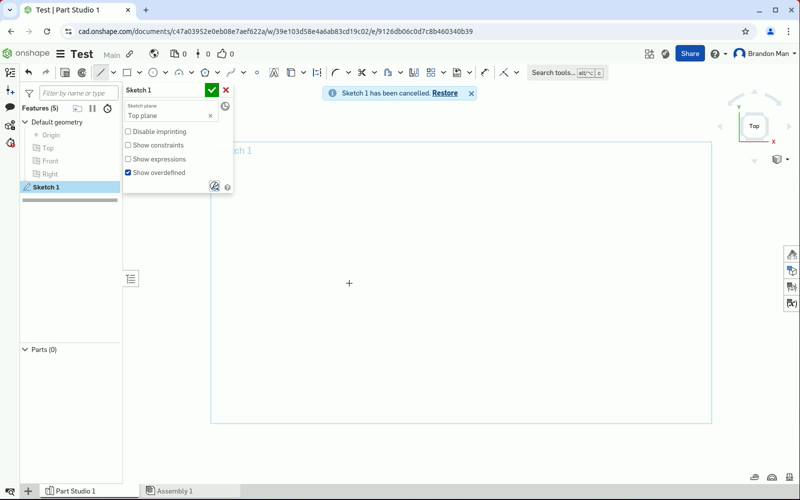
key_down(shift)
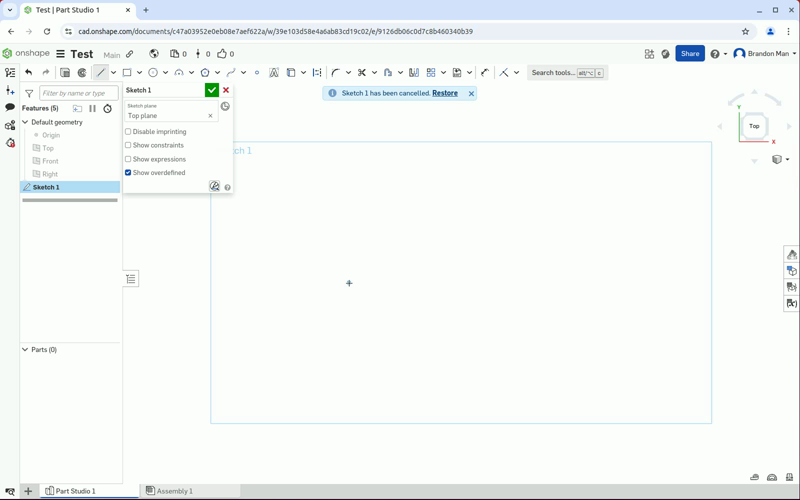
mouse_move(405, 378)
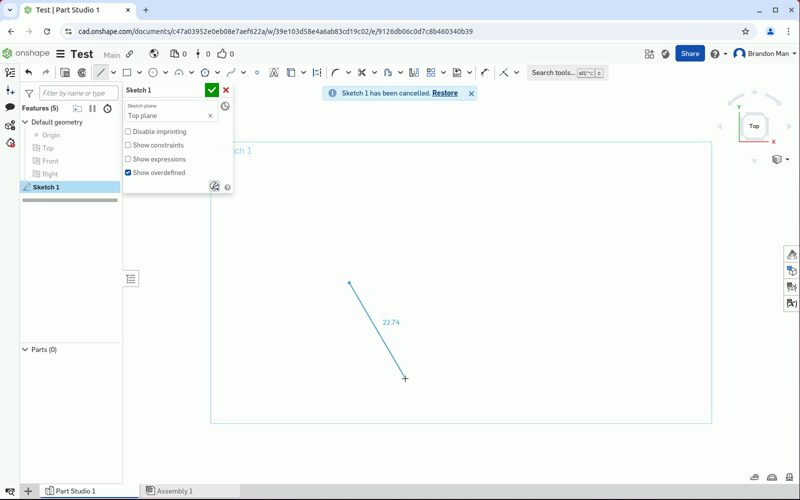
click(405, 378)
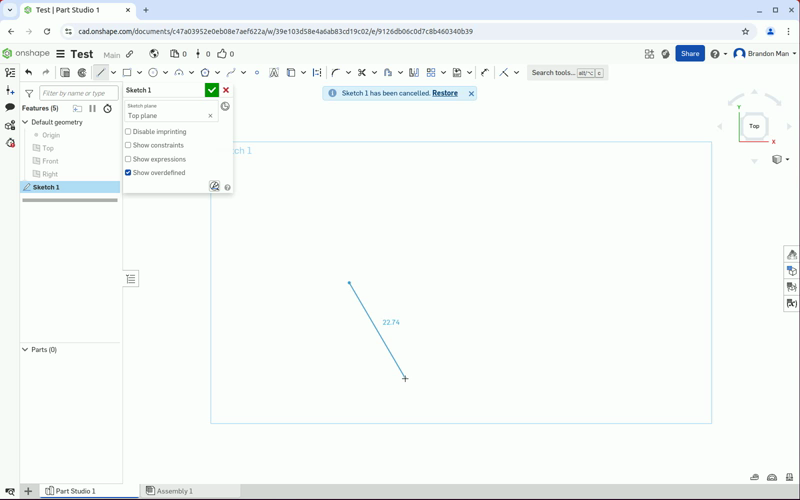
key_up(shift)
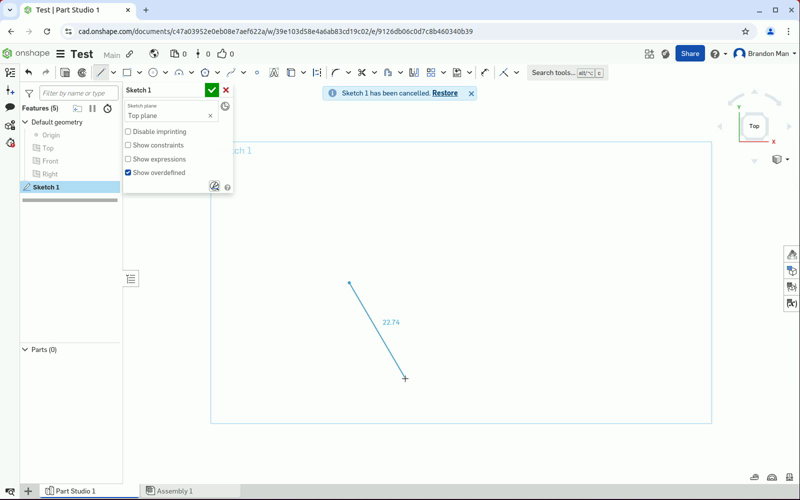
key_down(shift)
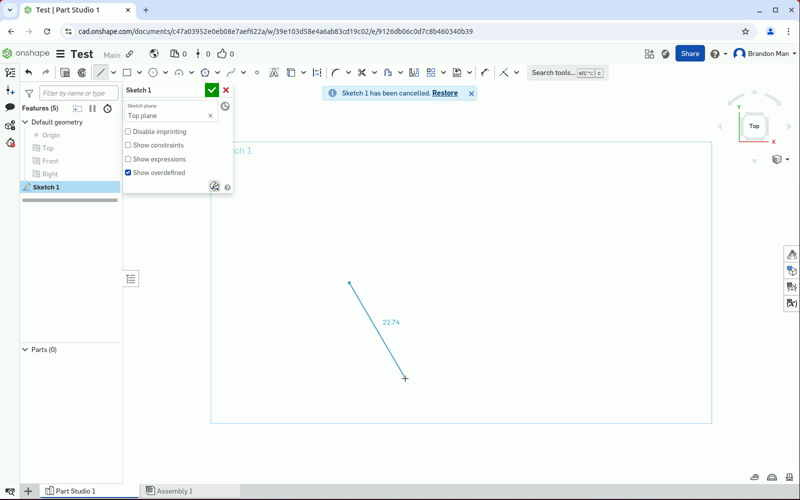
mouse_move(514, 378)
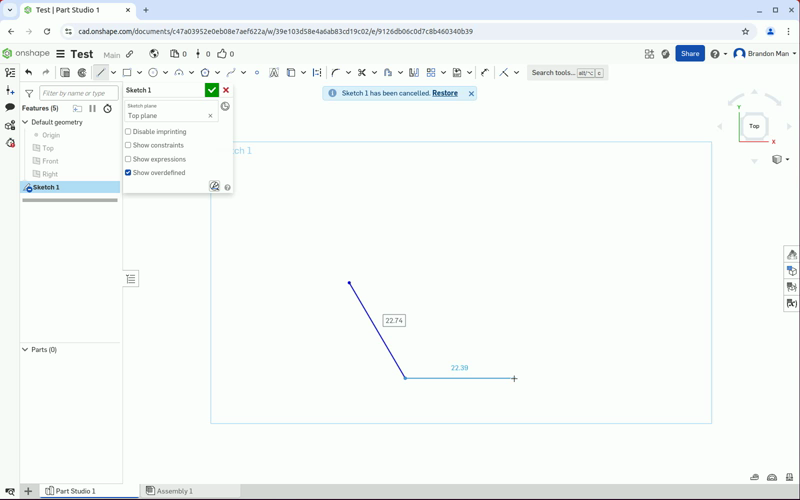
click(514, 378)
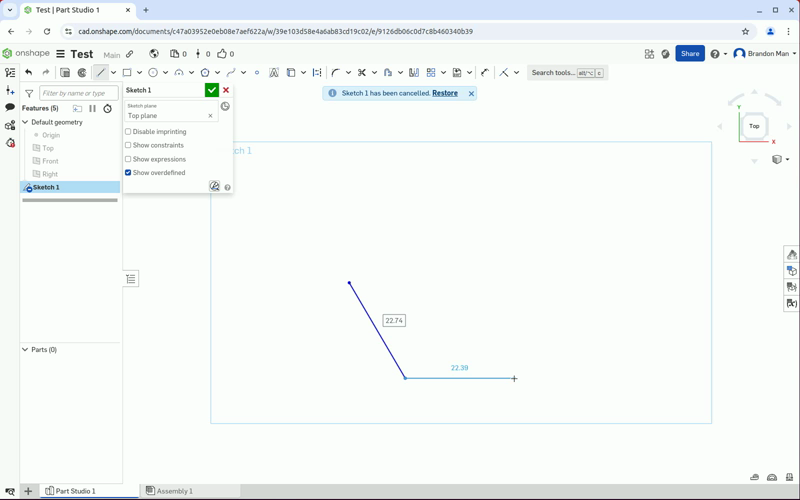
key_up(shift)
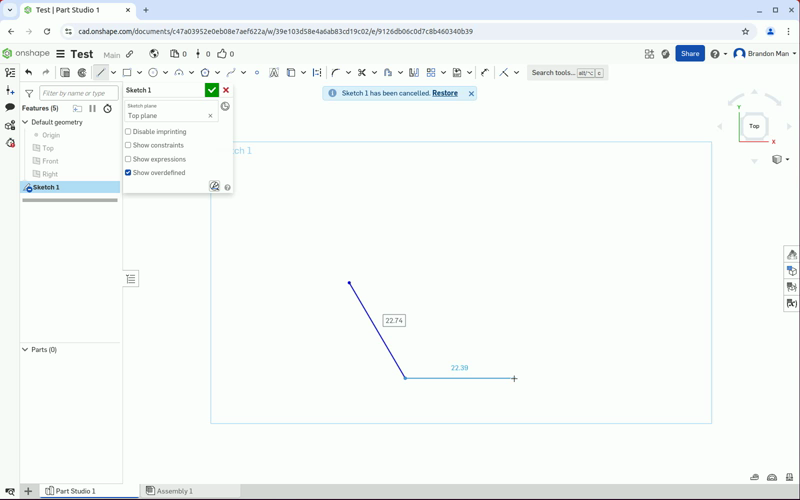
key_down(shift)
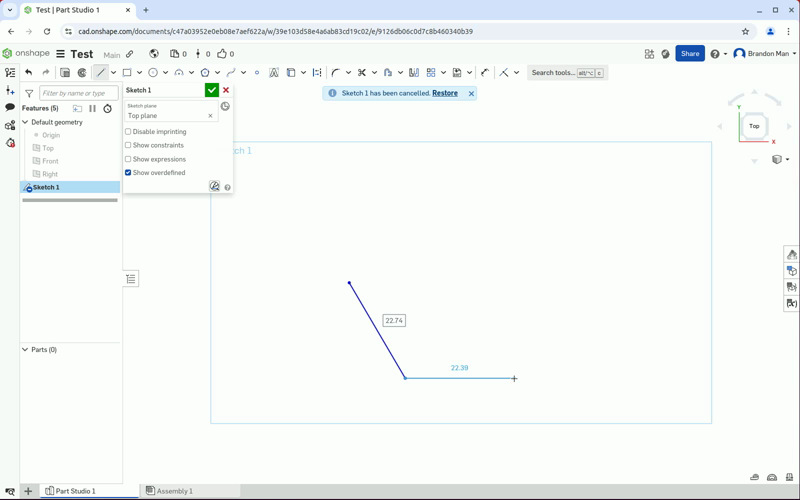
mouse_move(569, 282)
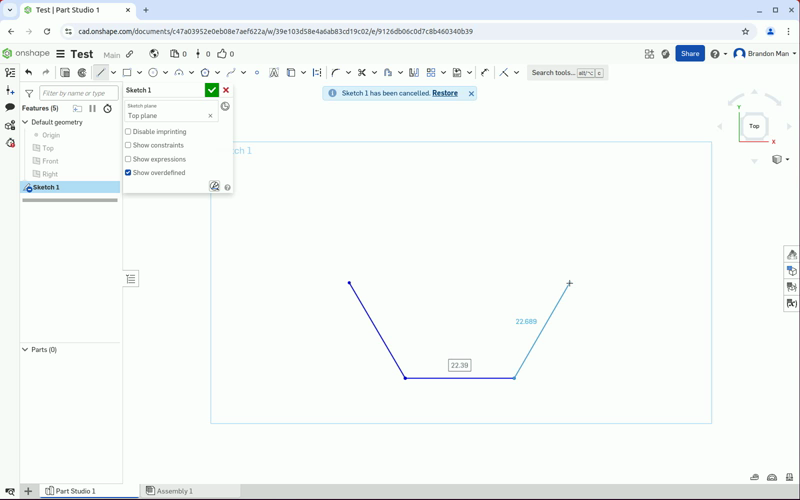
click(569, 282)
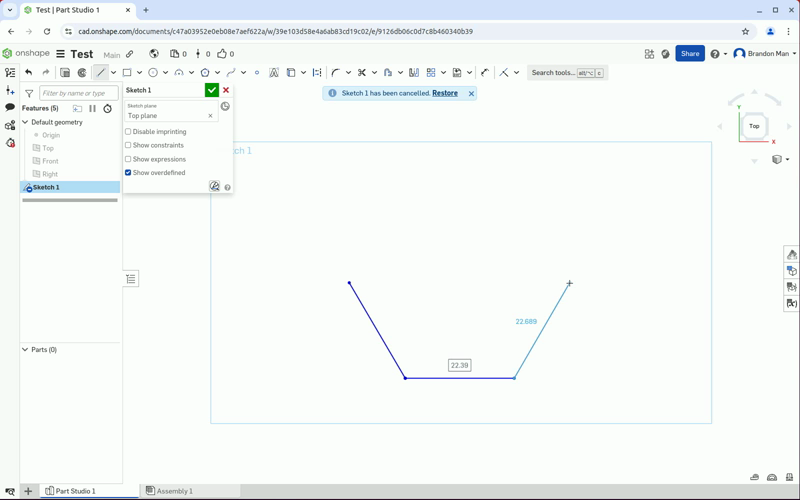
key_up(shift)
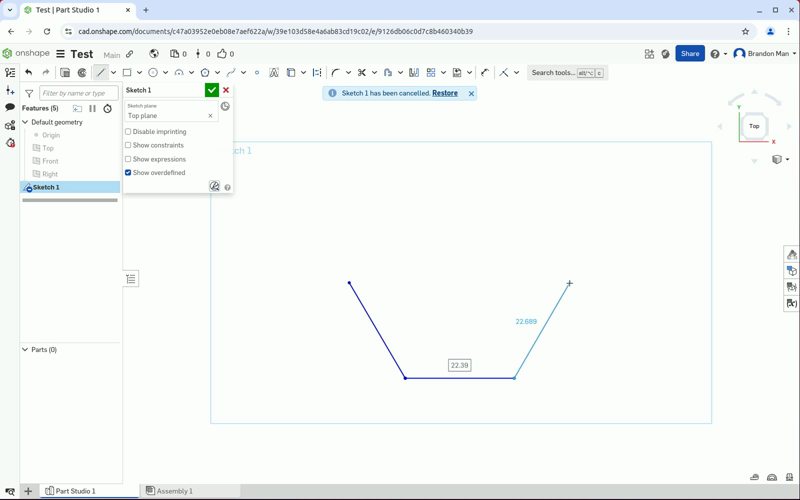
key_down(shift)
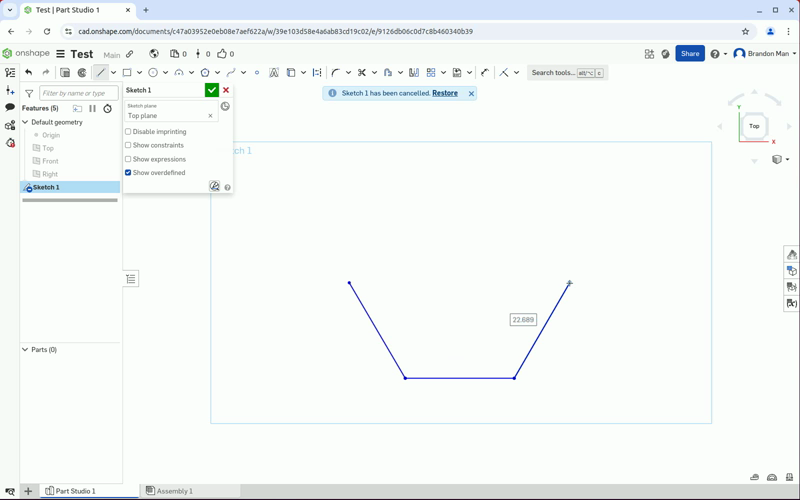
mouse_move(514, 187)
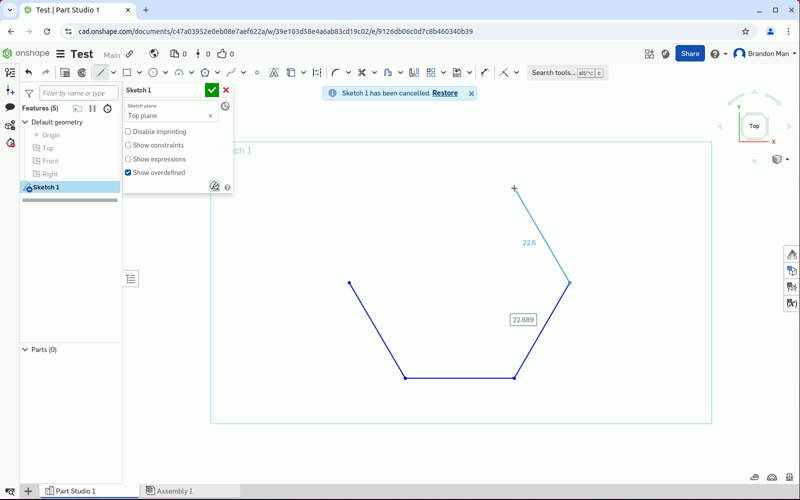
click(514, 187)
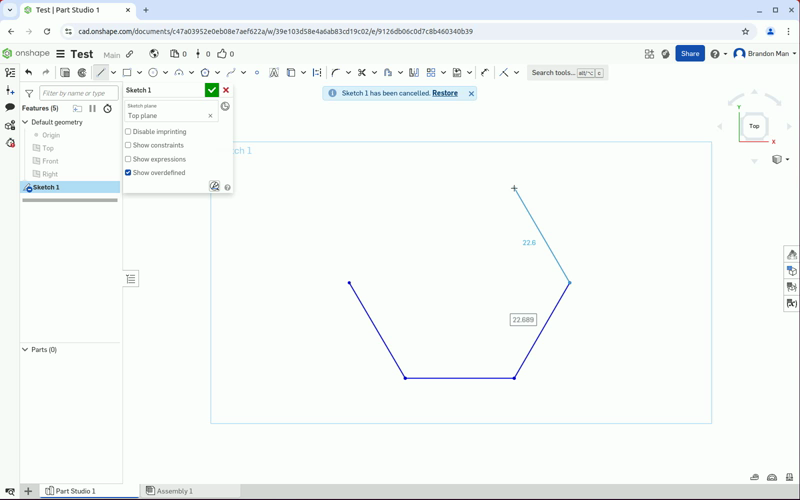
key_up(shift)
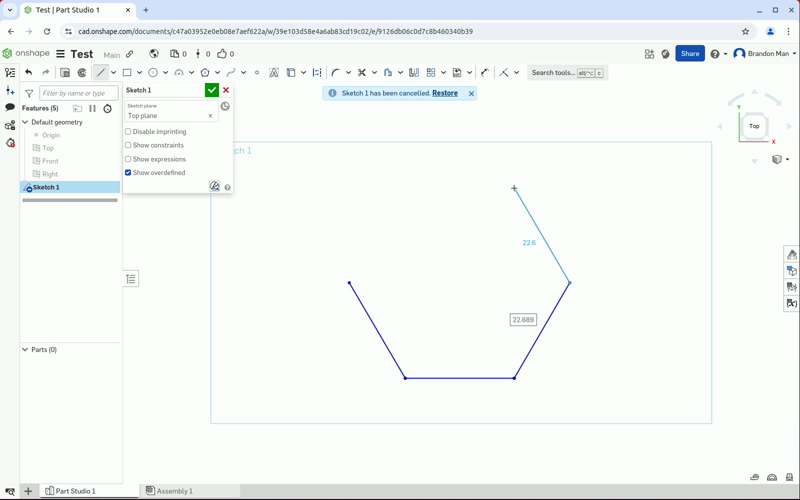
key_down(shift)
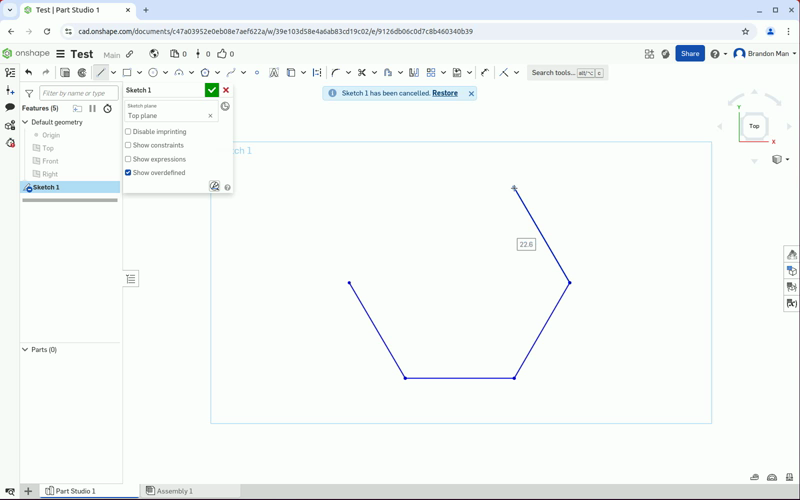
mouse_move(405, 187)
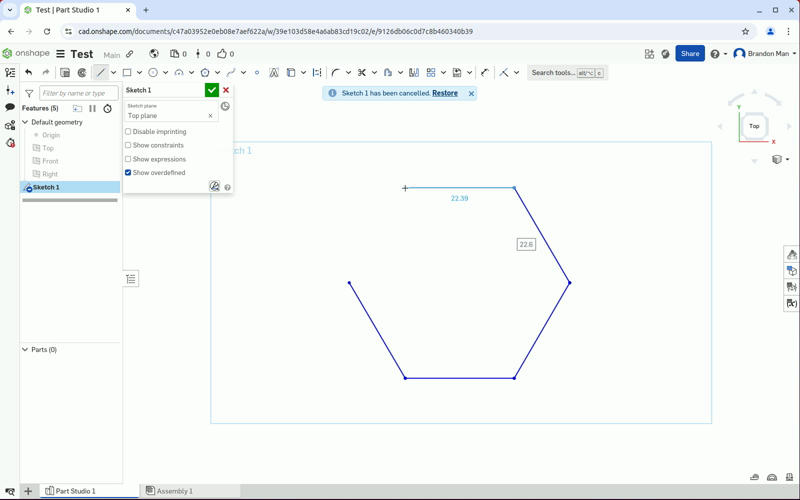
click(405, 187)
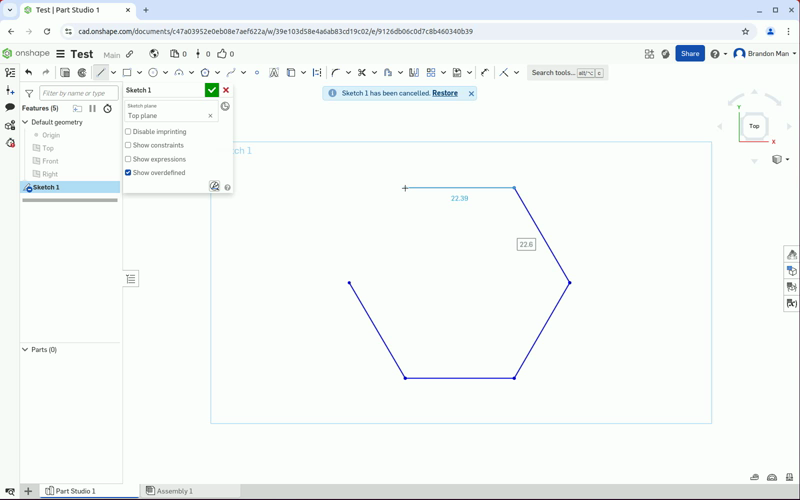
key_up(shift)
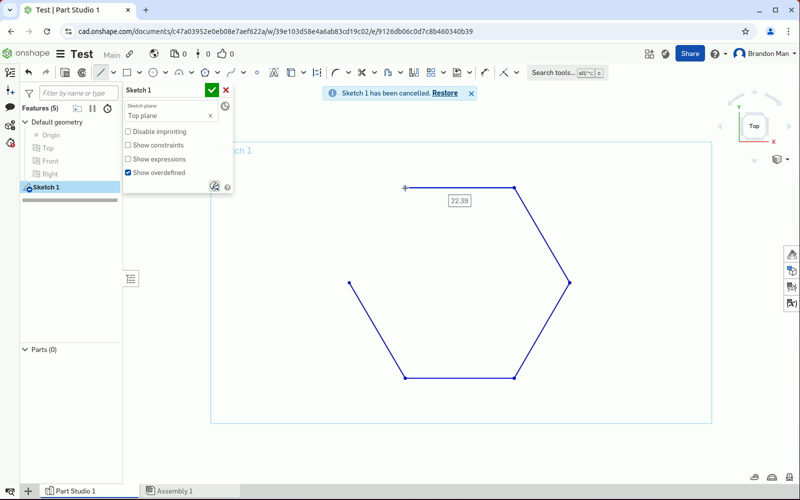
key_down(shift)
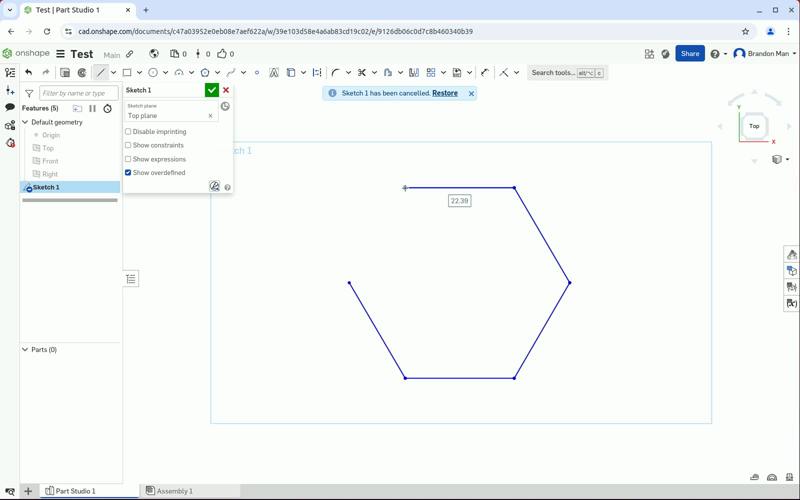
mouse_move(349, 282)
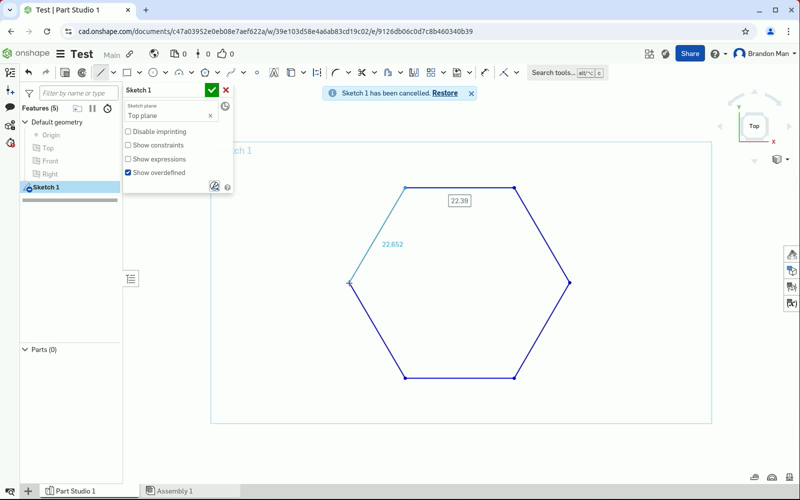
key_up(shift)
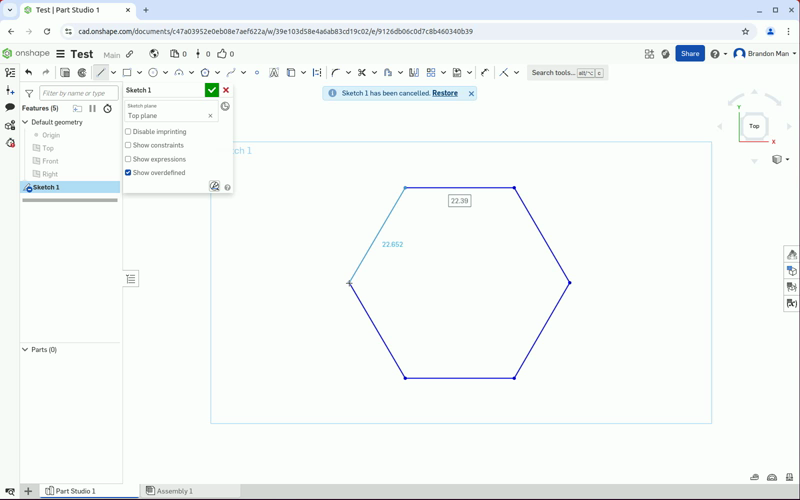
click(349, 282)
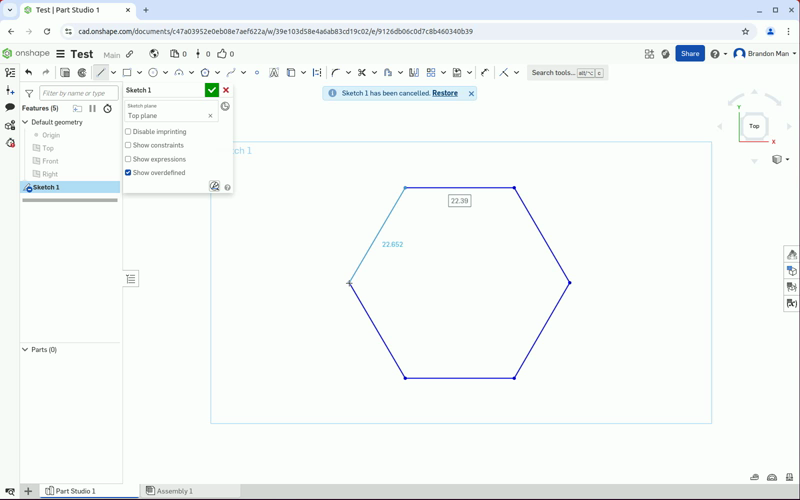
key(esc)
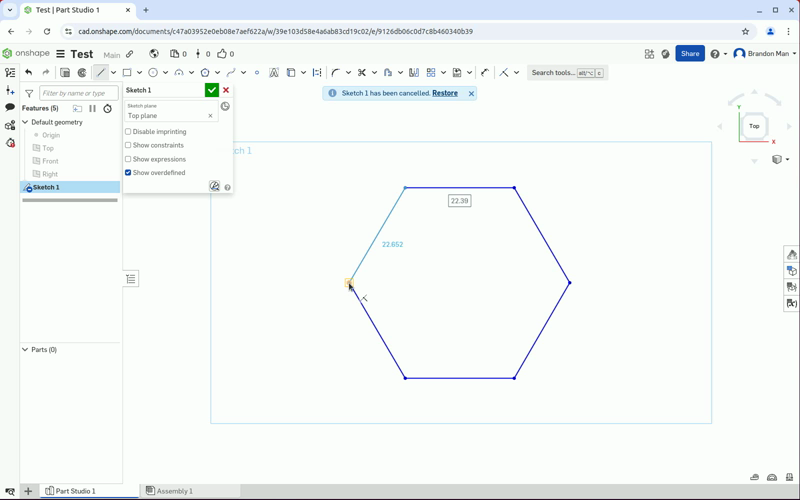
mouse_move(425, 218)
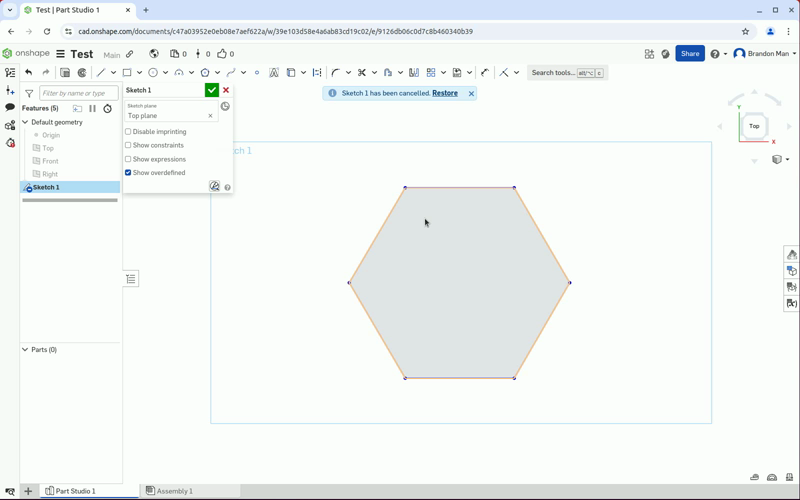
click(425, 218)
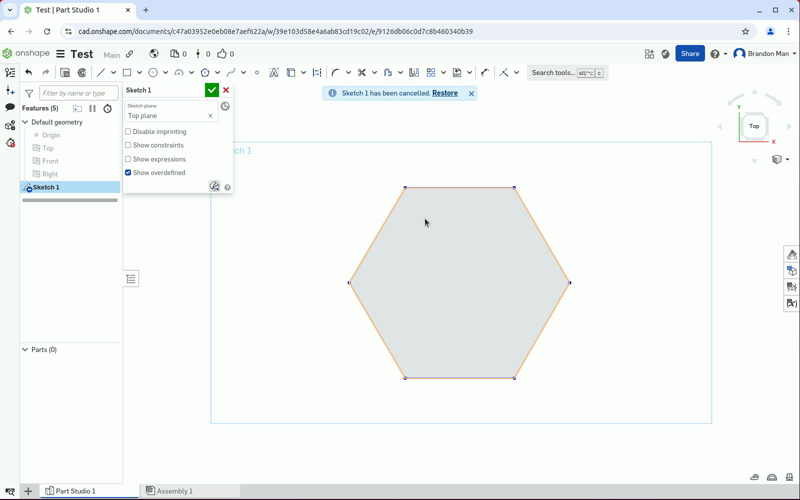
mouse_move(73, 352)
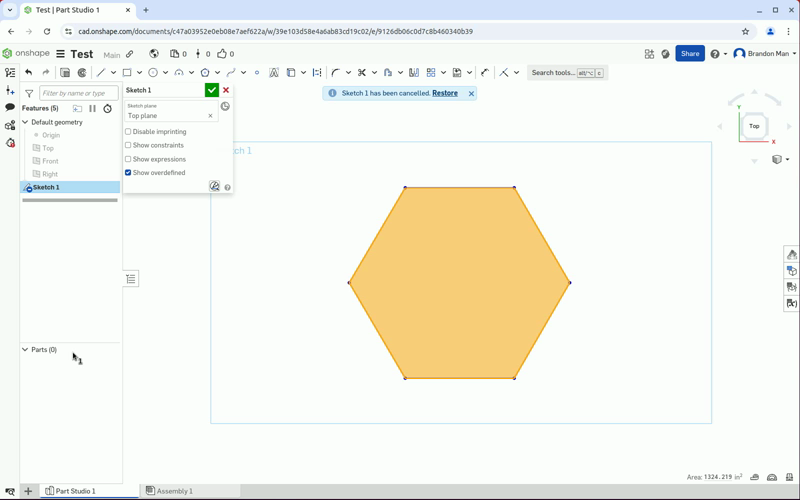
key(shift+y)
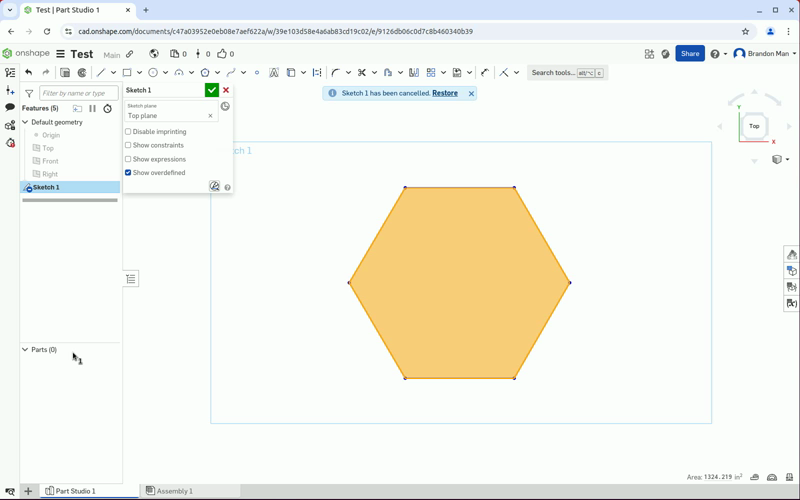
key(shift+e)
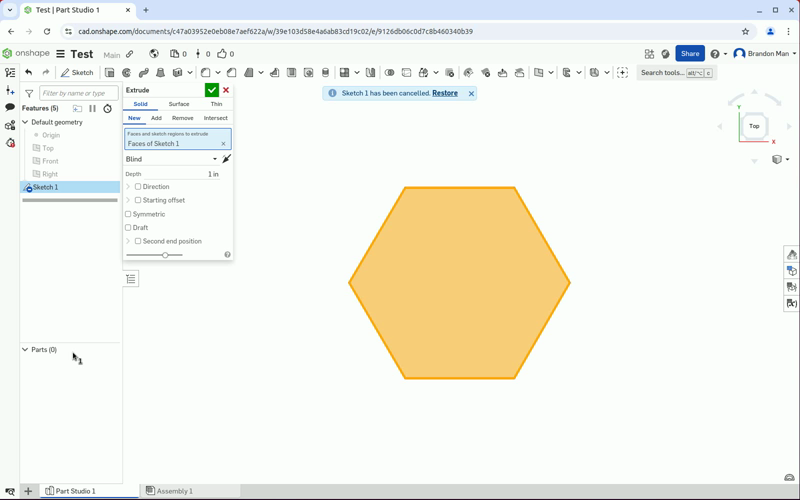
mouse_move(143, 106)
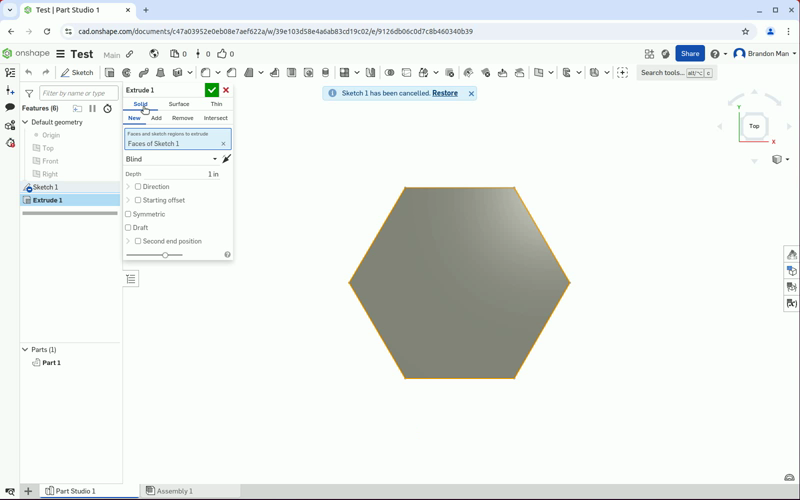
click(143, 106)
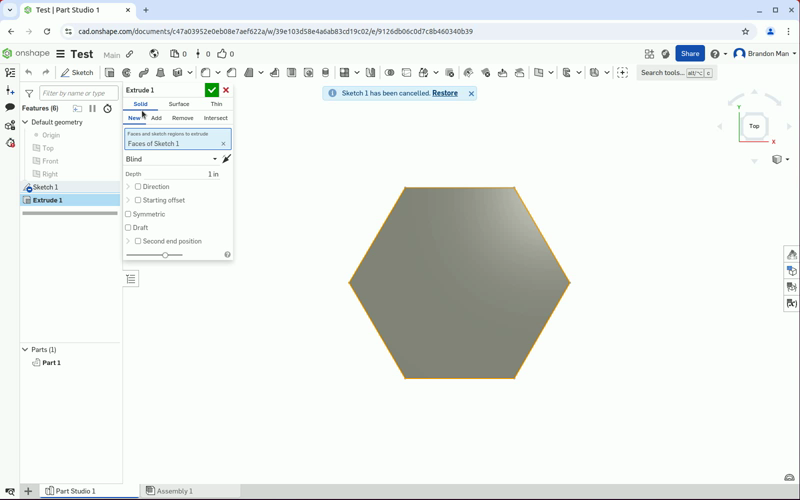
mouse_move(137, 120)
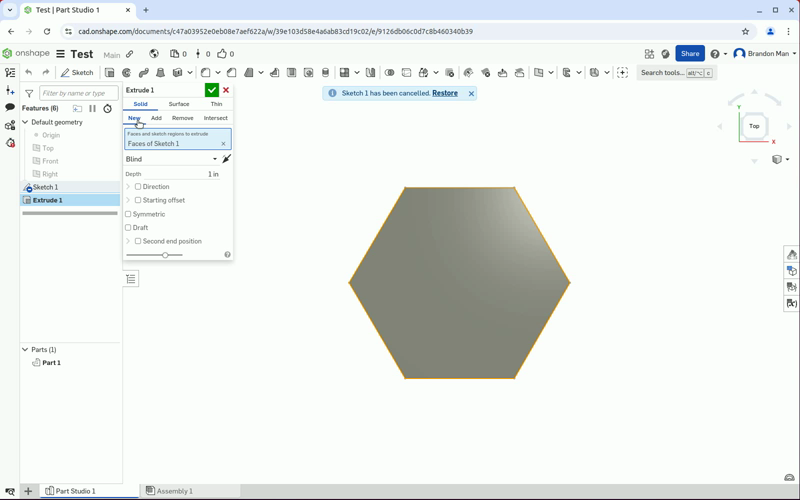
click(137, 120)
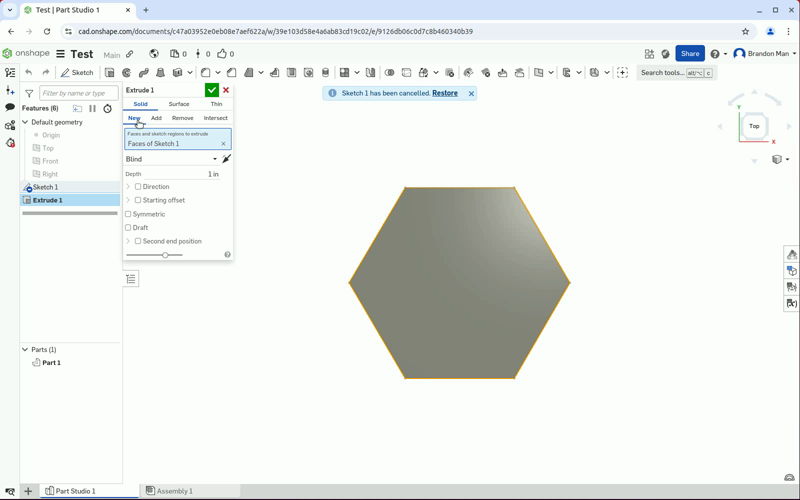
key(tab, 4)
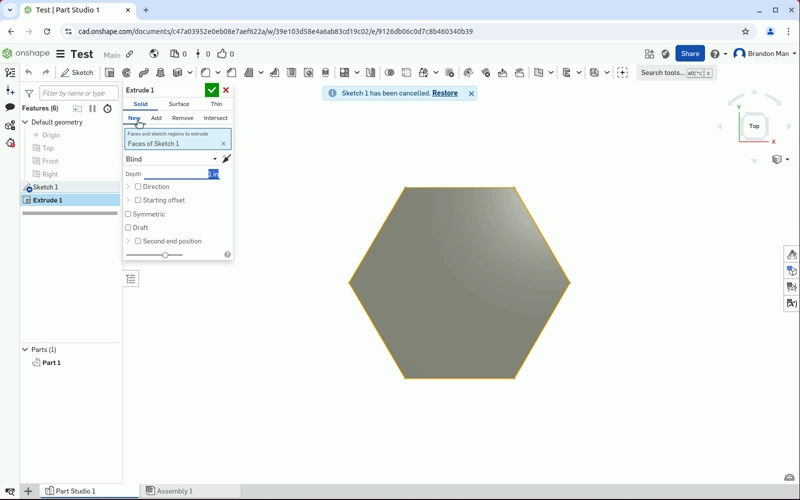
text(15.405)
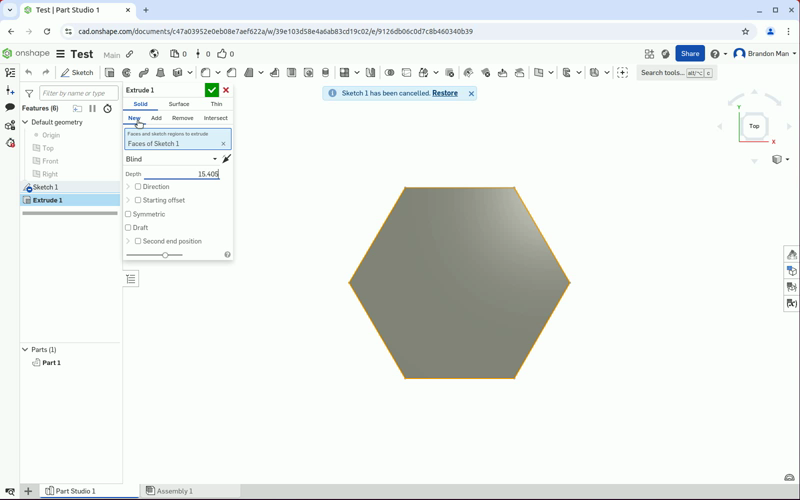
key(enter)
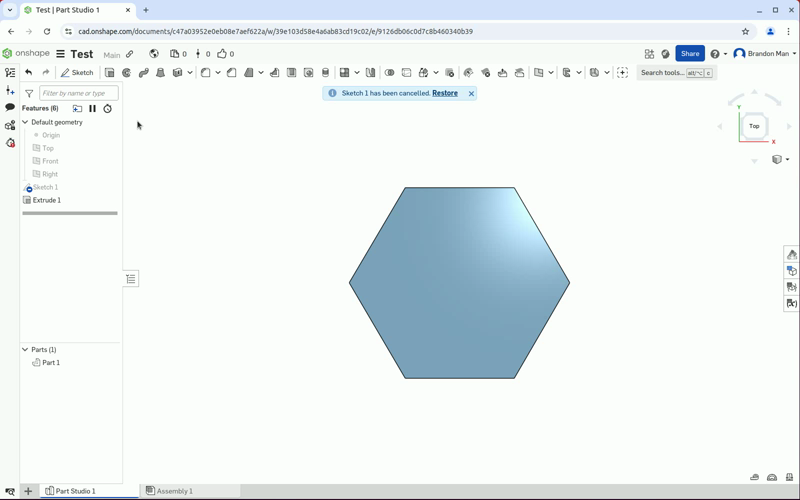
key(shift+h)
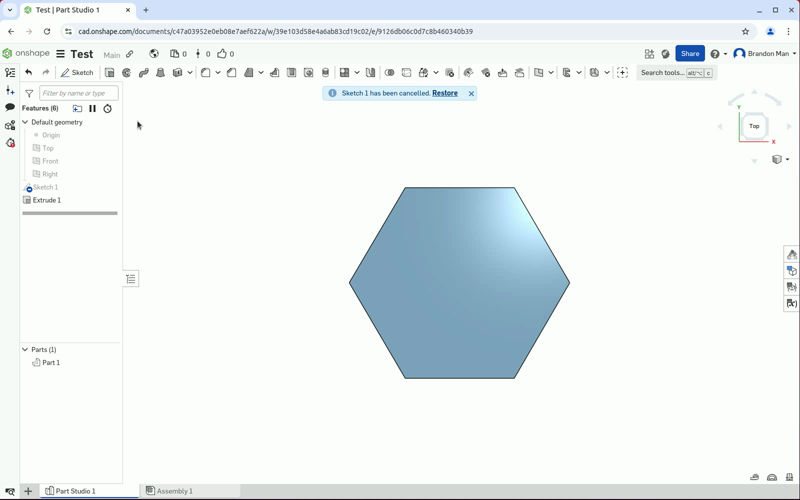
key(shift+h)
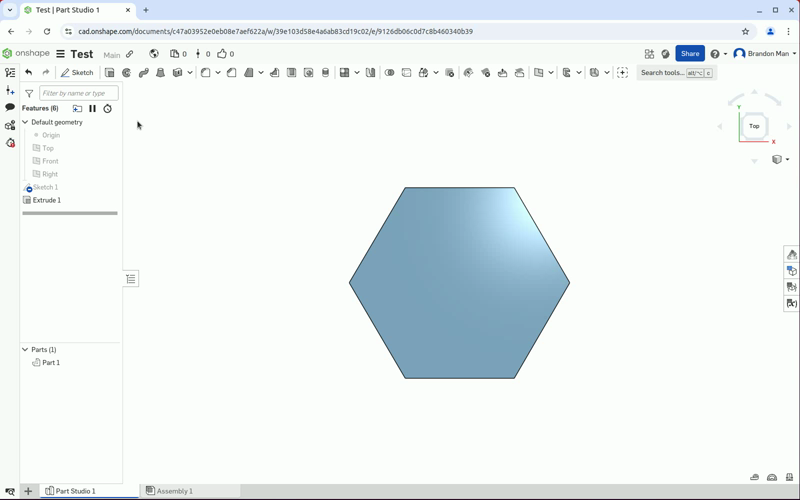
mouse_move(73, 189)
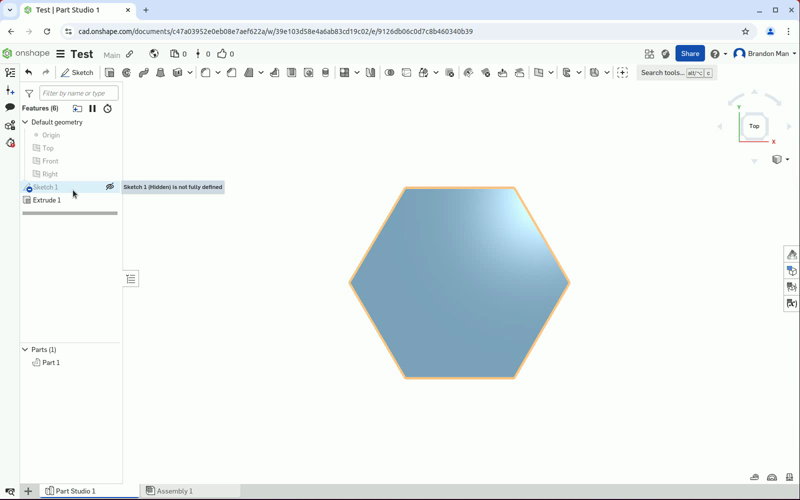
click(73, 189)
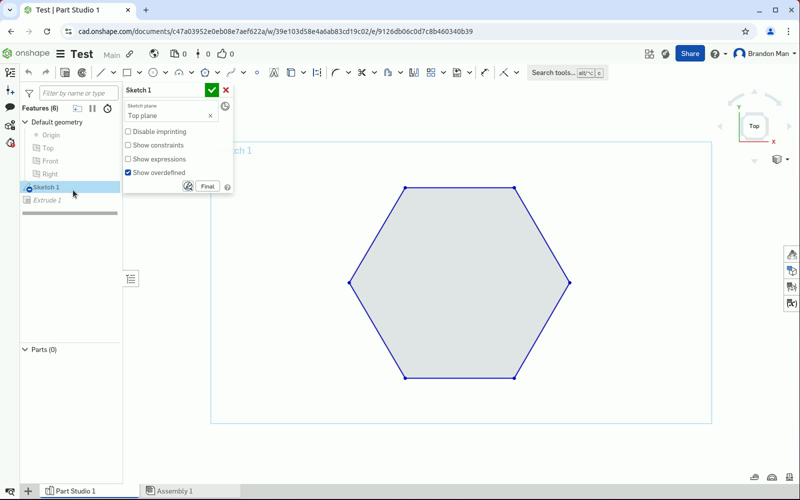
mouse_move(229, 92)
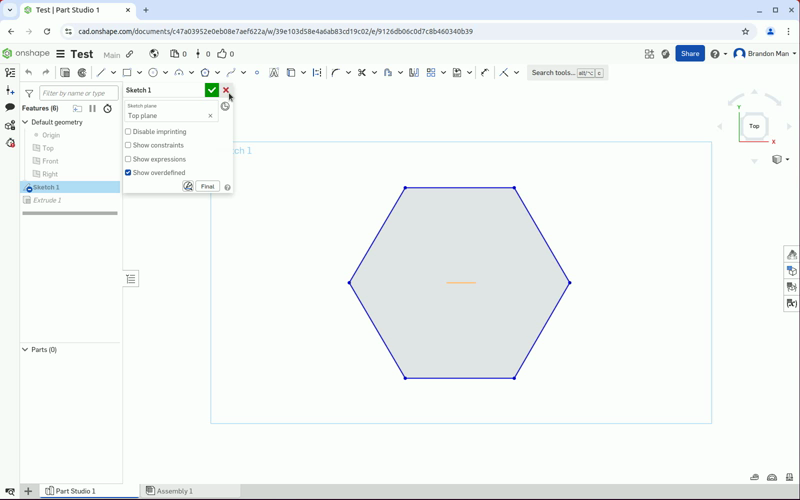
click(229, 92)
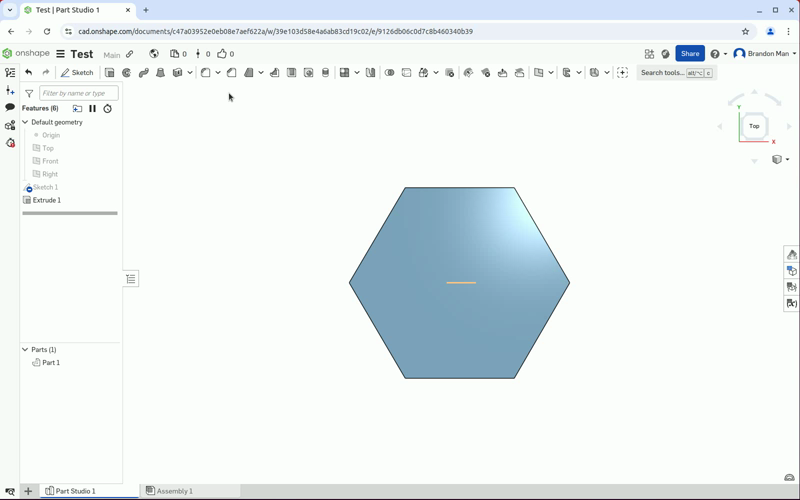
mouse_move(541, 75)
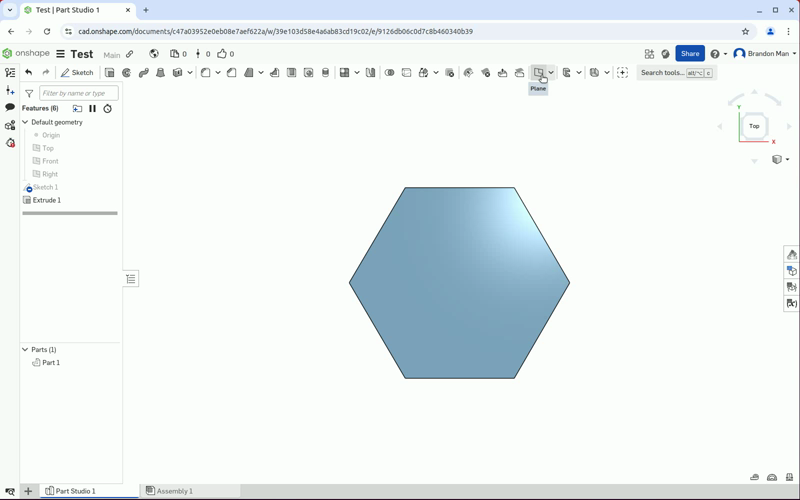
click(541, 75)
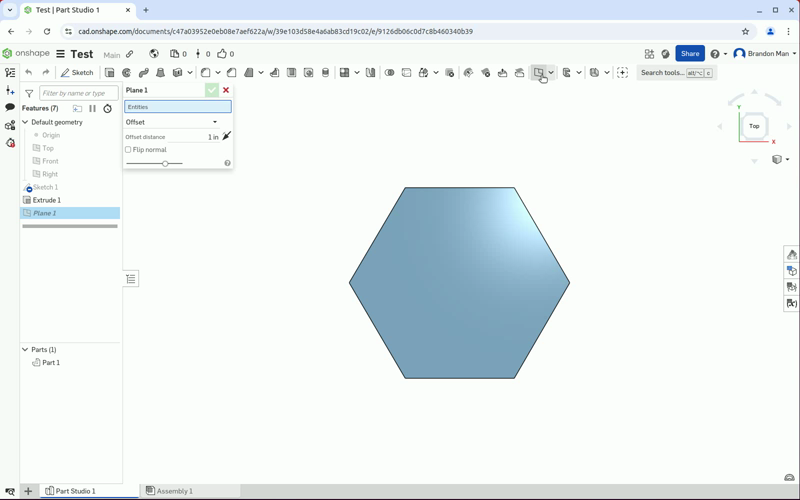
mouse_move(73, 150)
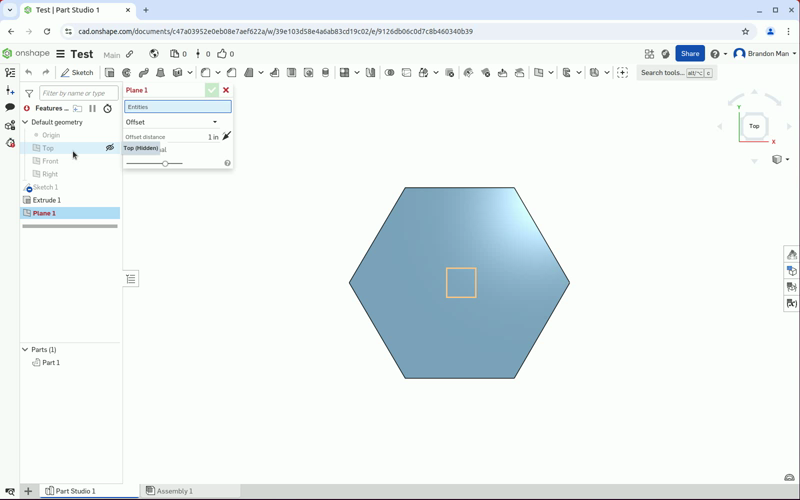
click(73, 150)
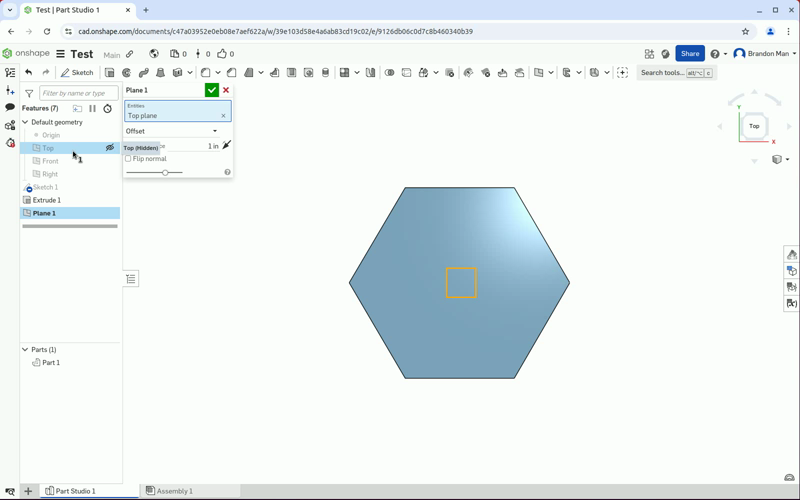
key(tab, 2)
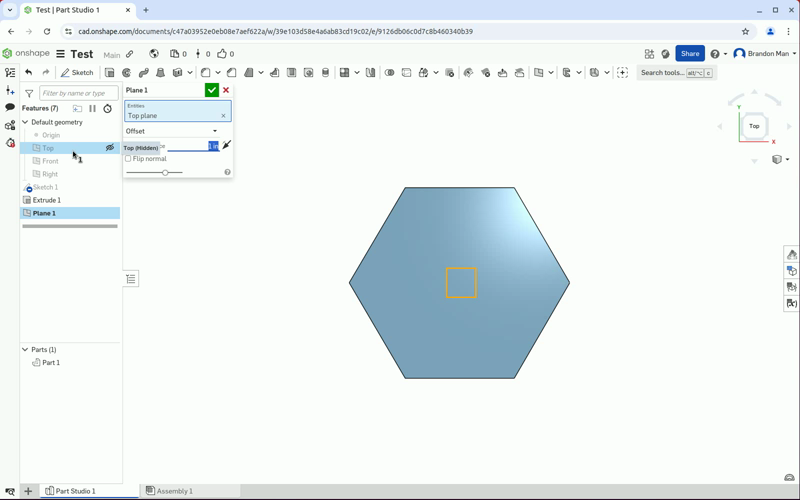
text(15.405)
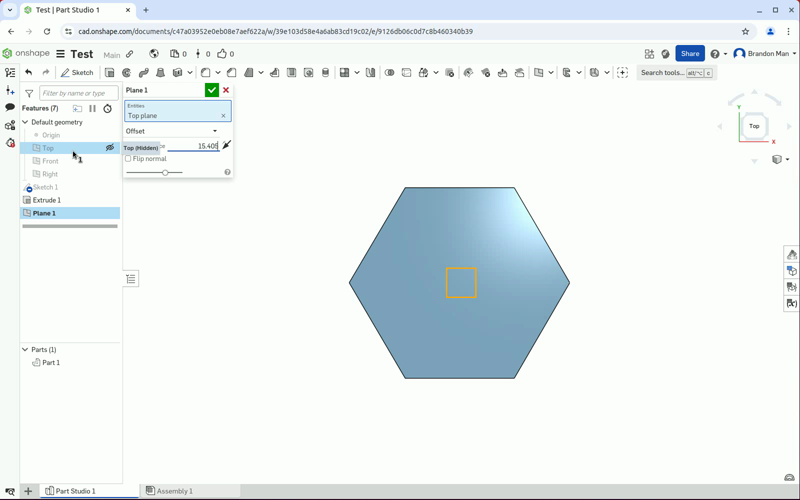
key(enter, 2)
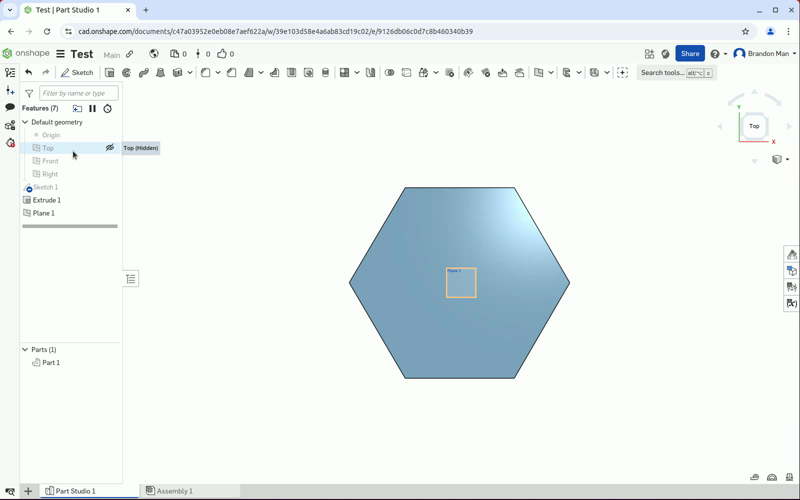
key(shift+s)
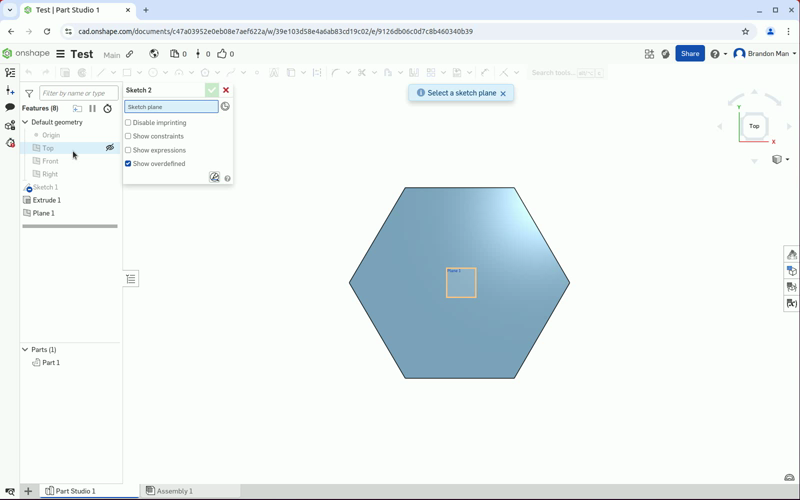
mouse_move(73, 215)
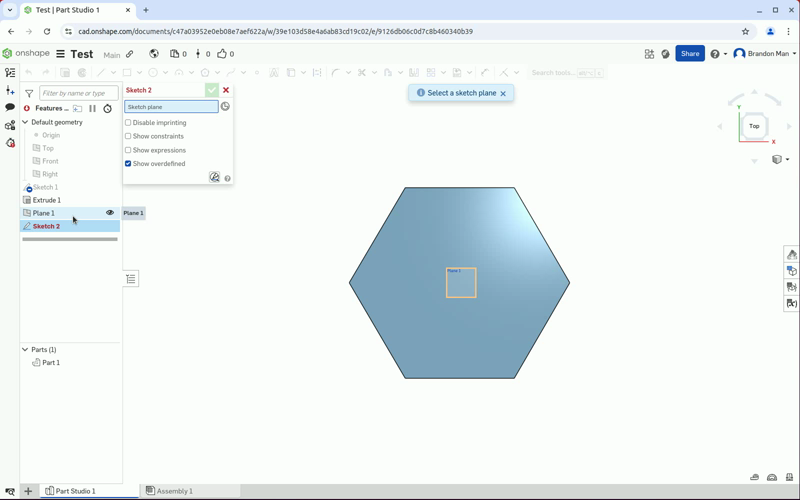
click(73, 215)
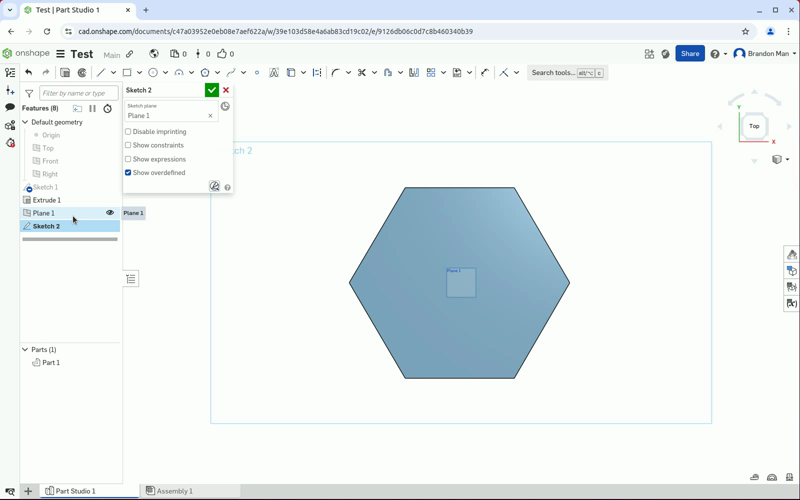
mouse_move(73, 352)
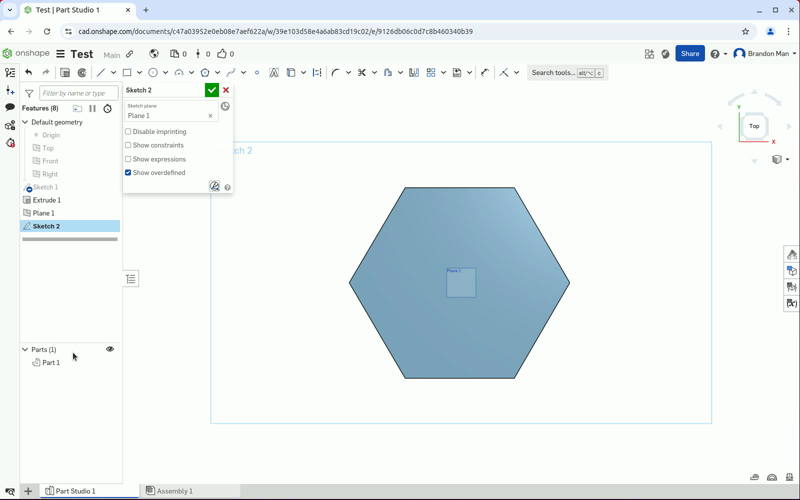
key(y)
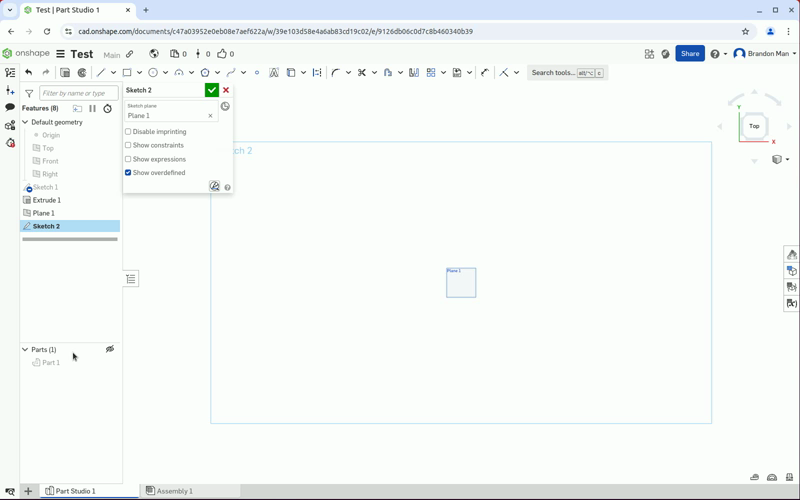
key(c)
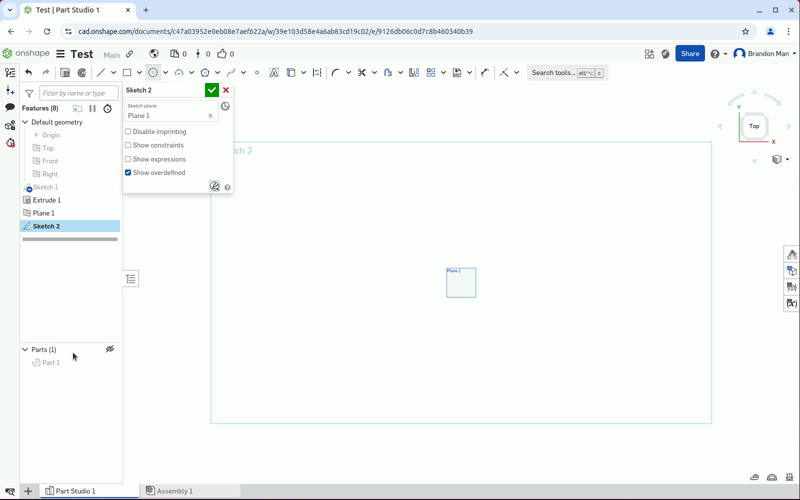
key_down(shift)
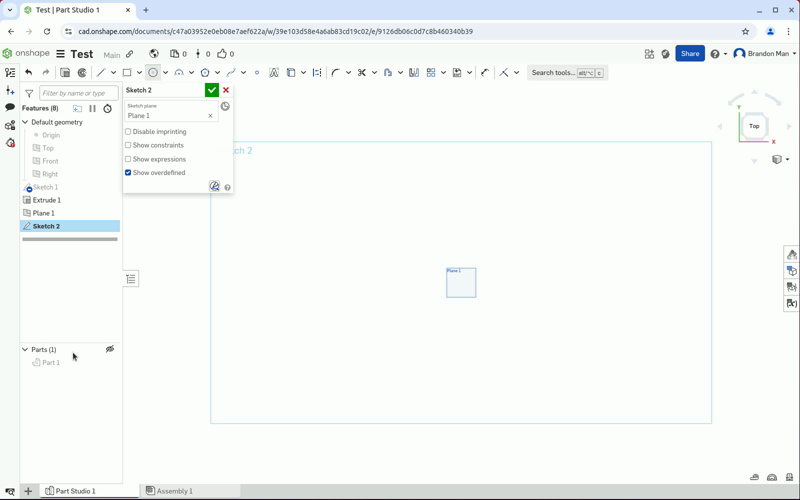
mouse_move(461, 282)
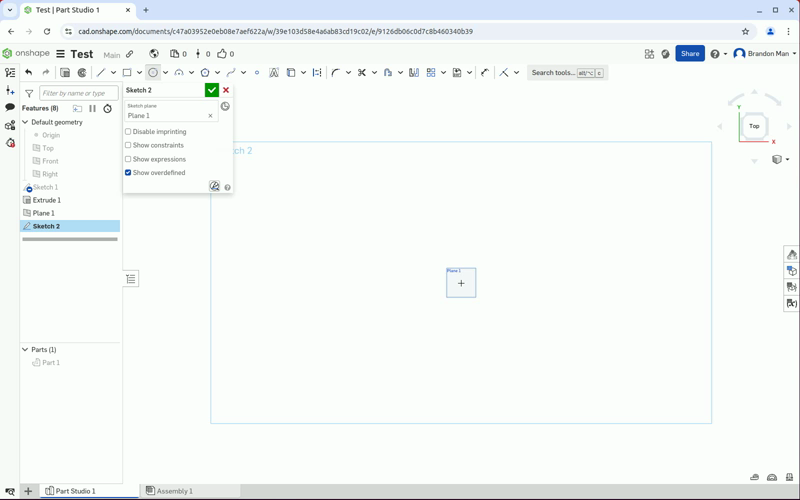
click(461, 282)
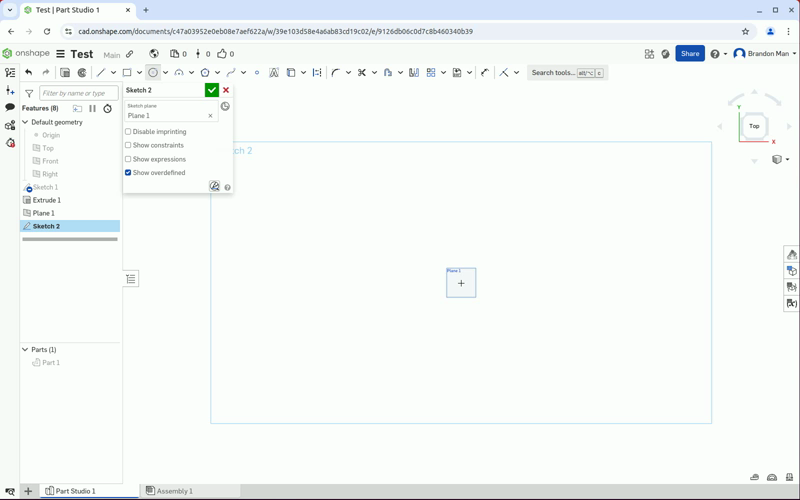
key_up(shift)
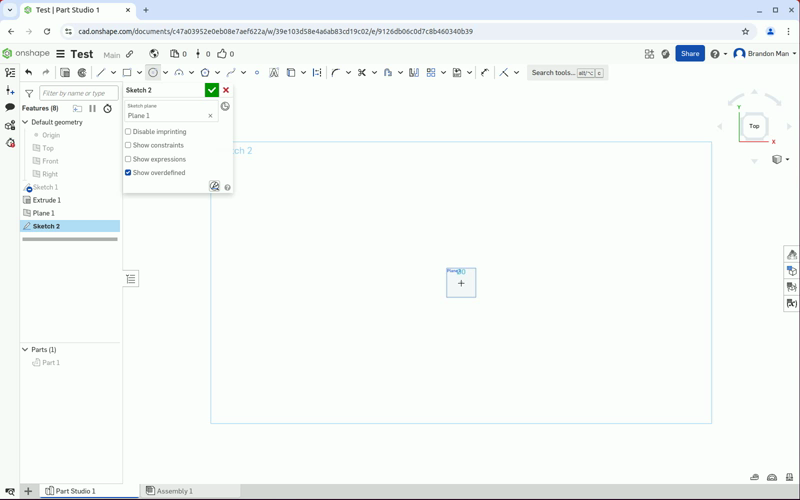
mouse_move(552, 282)
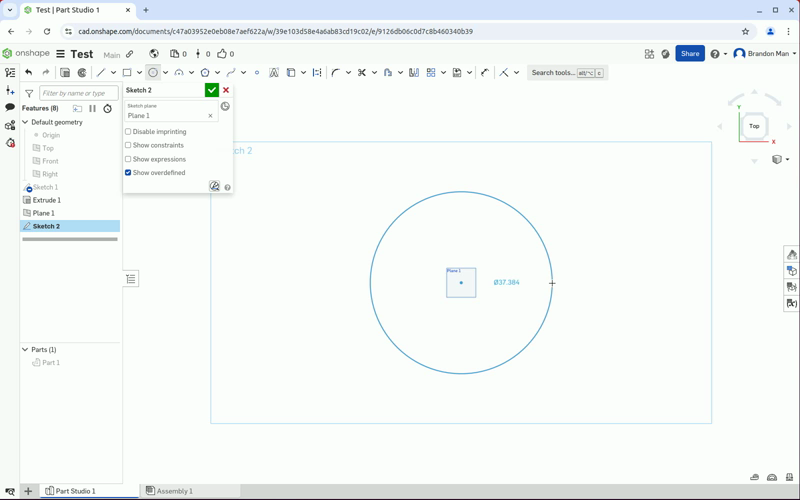
click(552, 282)
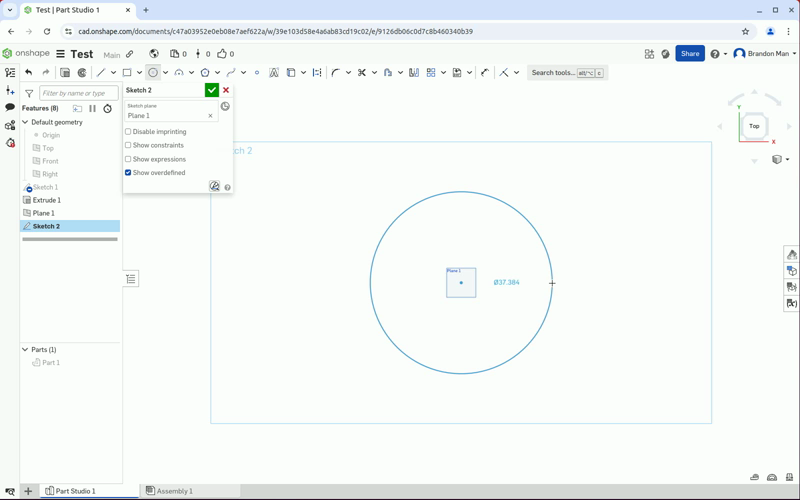
key(esc)
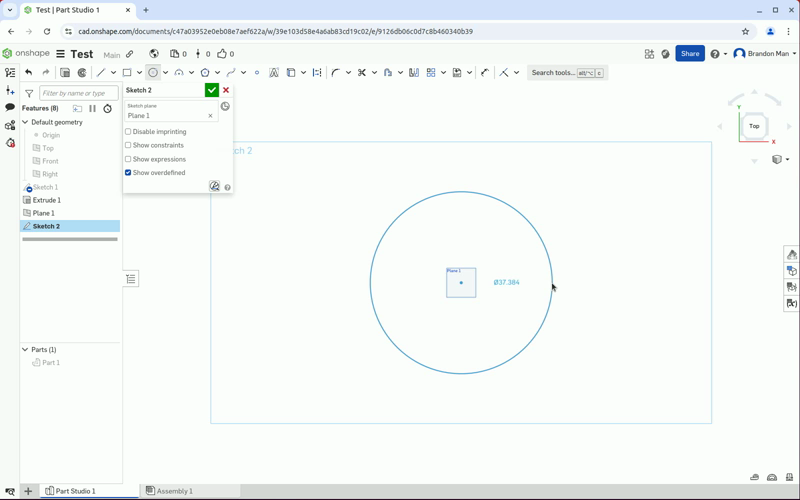
mouse_move(454, 219)
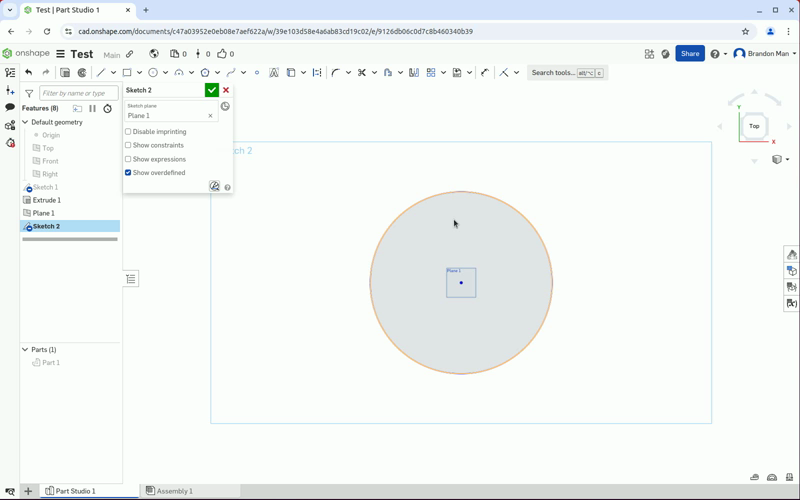
click(454, 219)
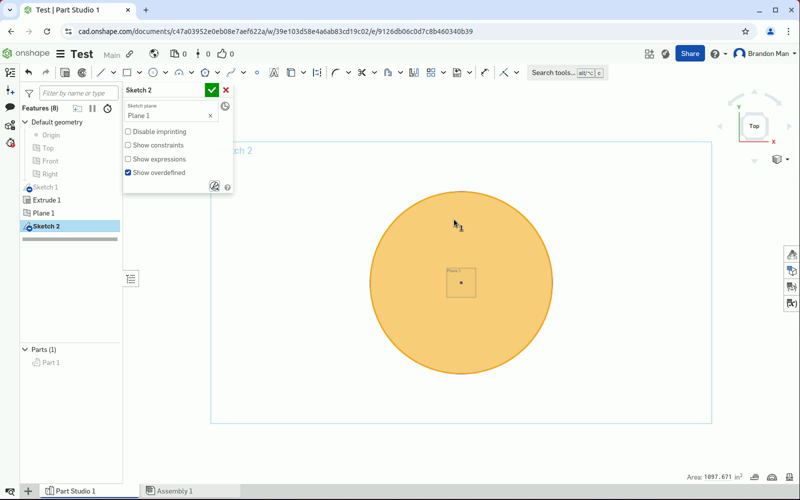
mouse_move(73, 352)
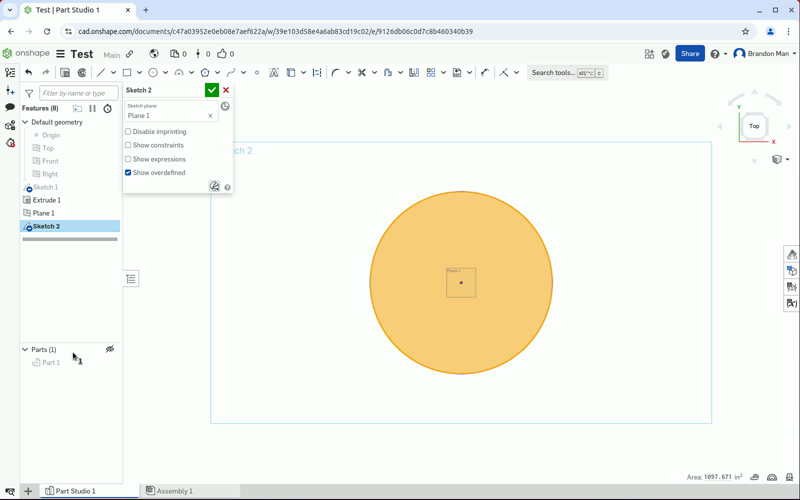
key(shift+y)
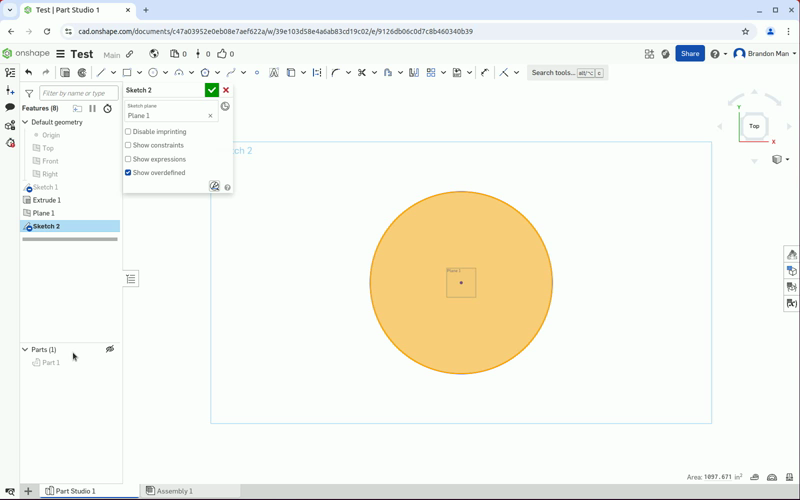
key(shift+e)
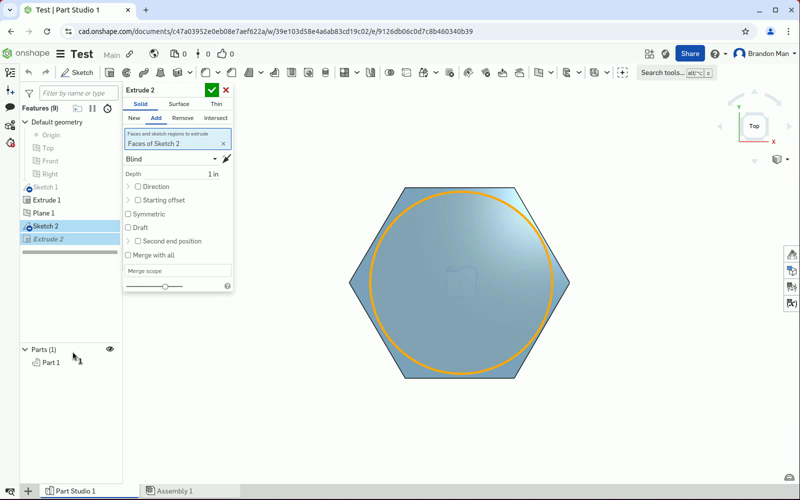
mouse_move(143, 106)
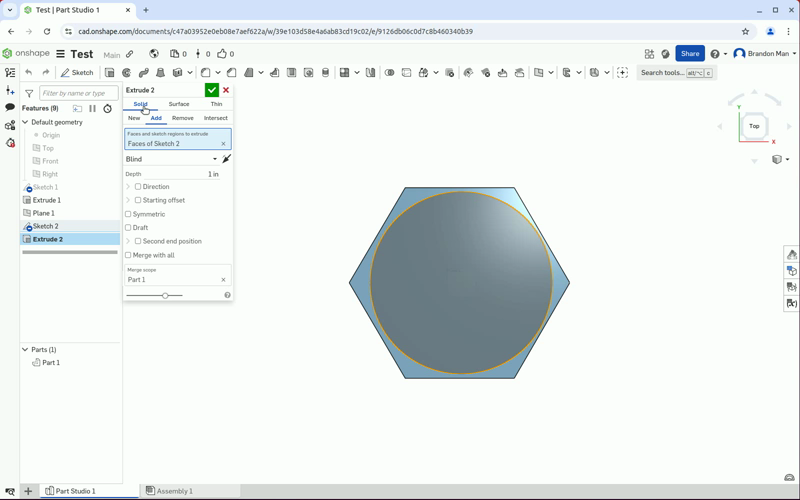
click(143, 106)
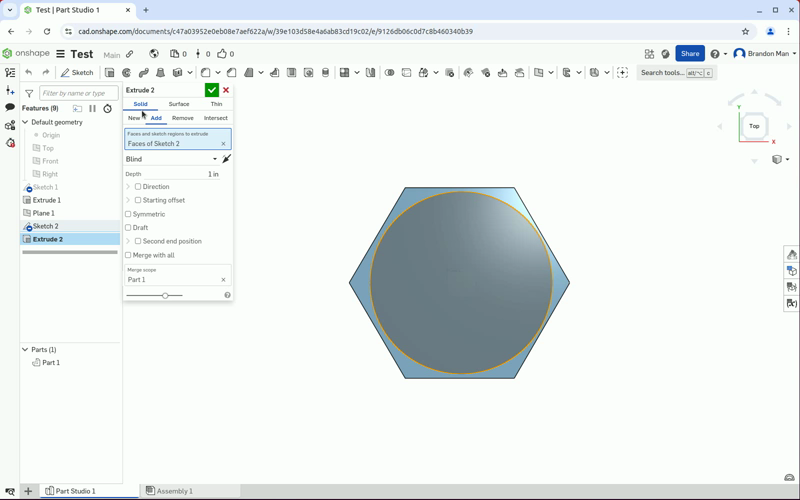
mouse_move(137, 120)
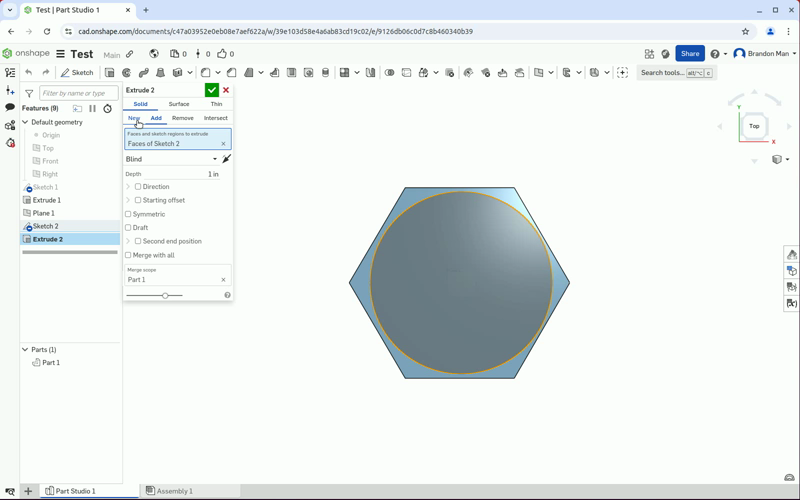
click(137, 120)
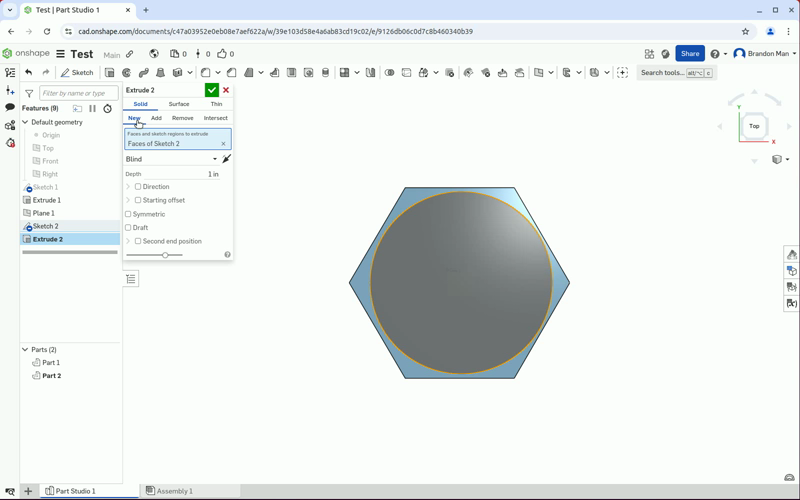
key(tab, 4)
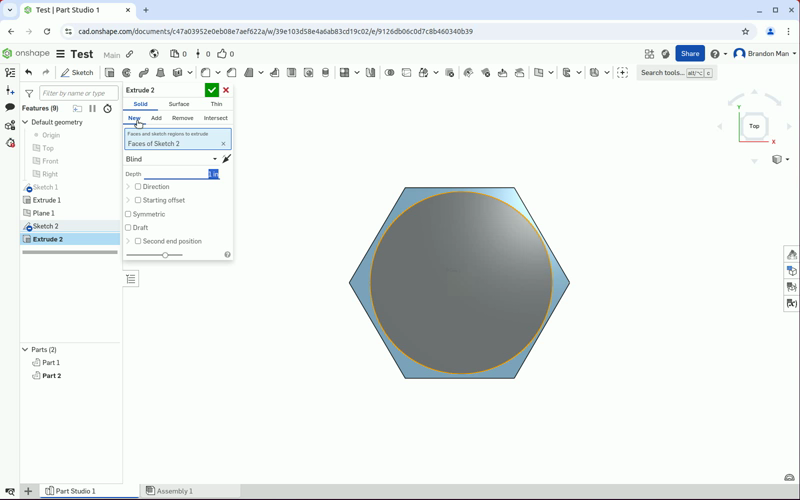
text(7.703)
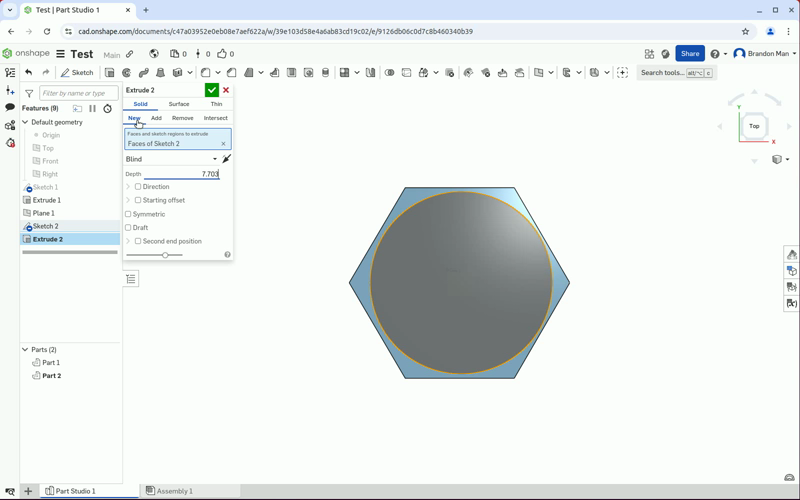
key(enter)
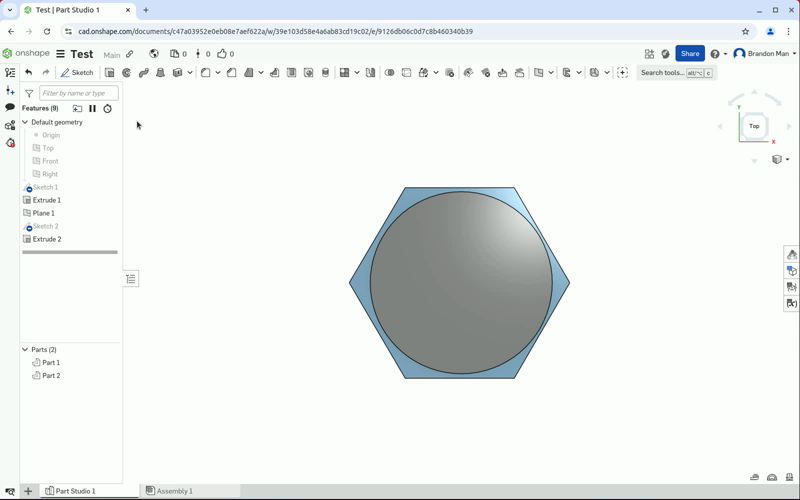
key(shift+h)
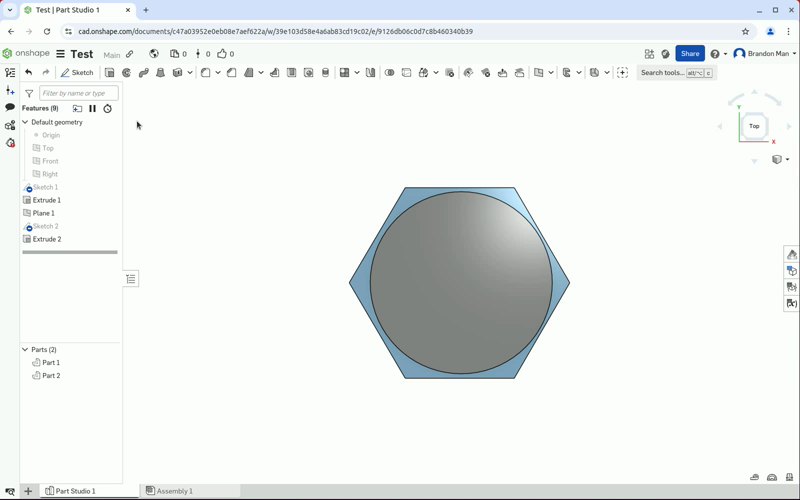
key(shift+h)
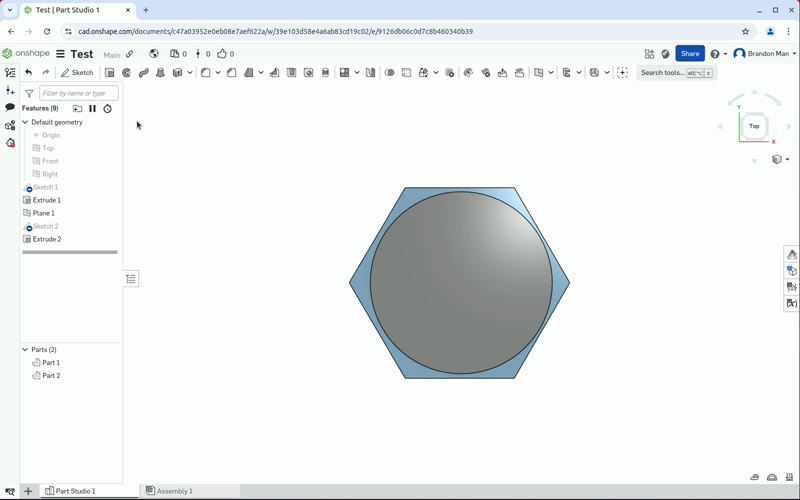
key(shift+7)
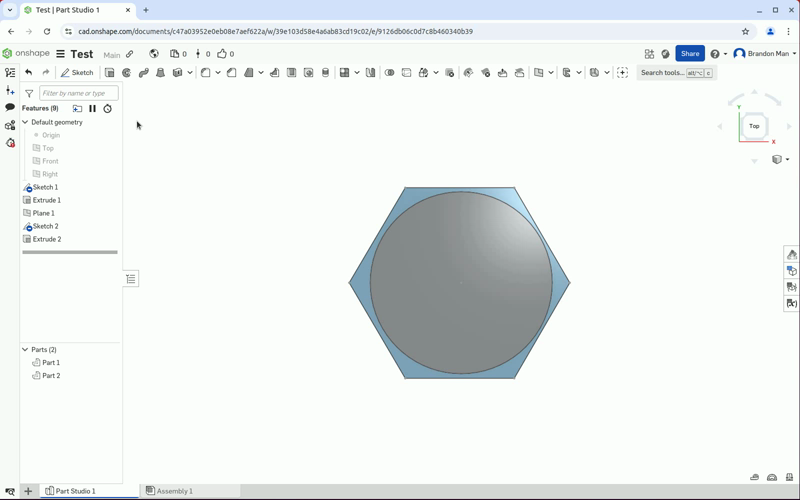
key(up, 3)
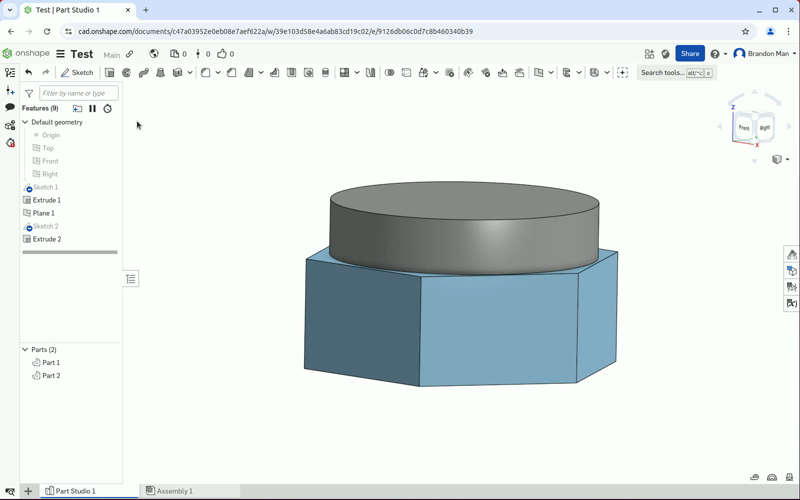
key(left, 3)
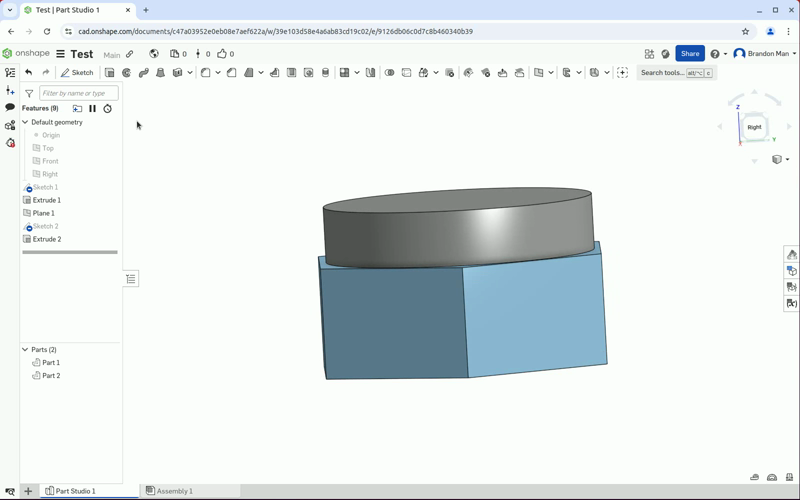
key(right, 3)
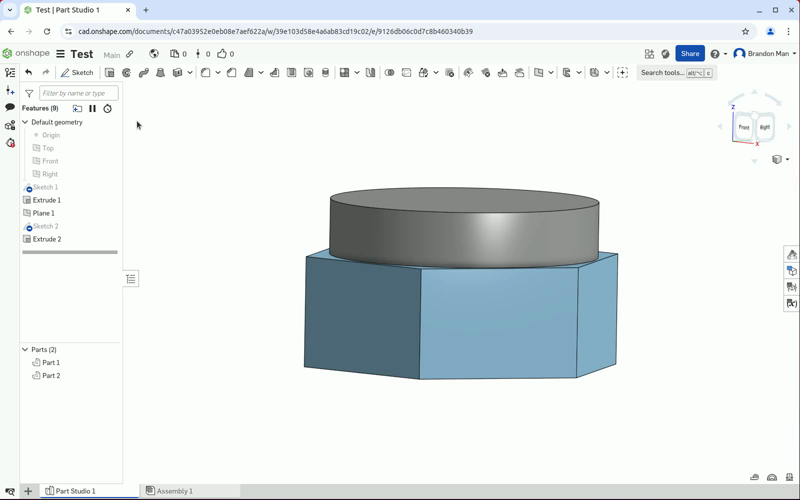
key(down, 3)
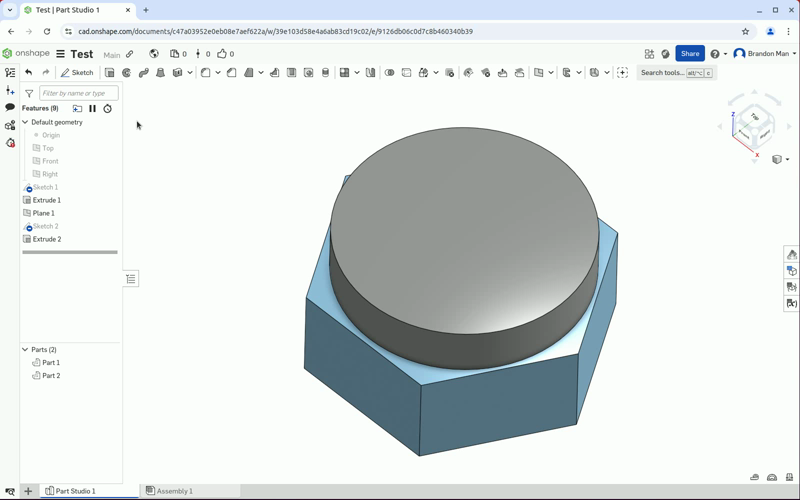
mouse_move(73, 189)
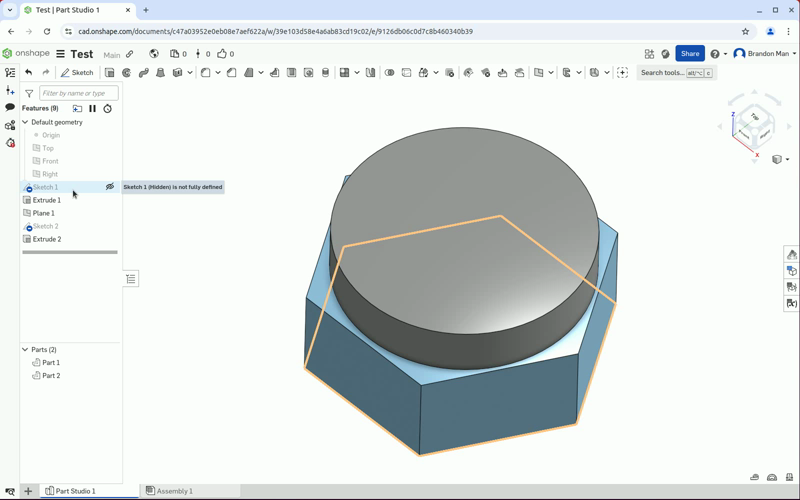
click(73, 189)